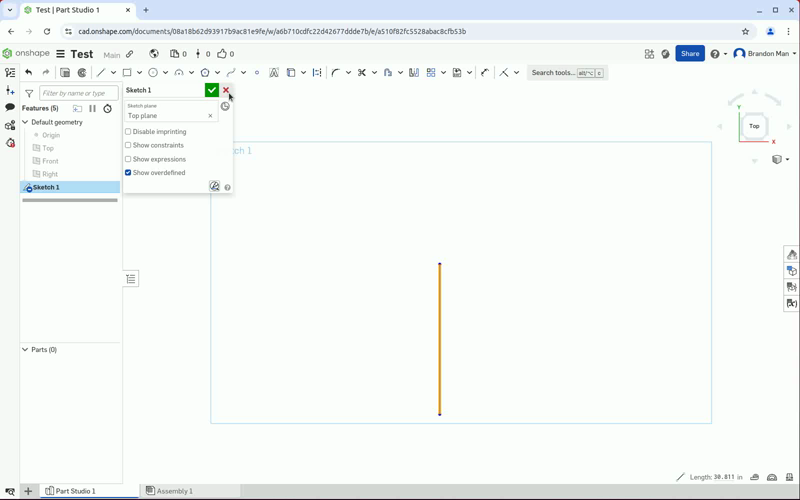
key(shift+h)
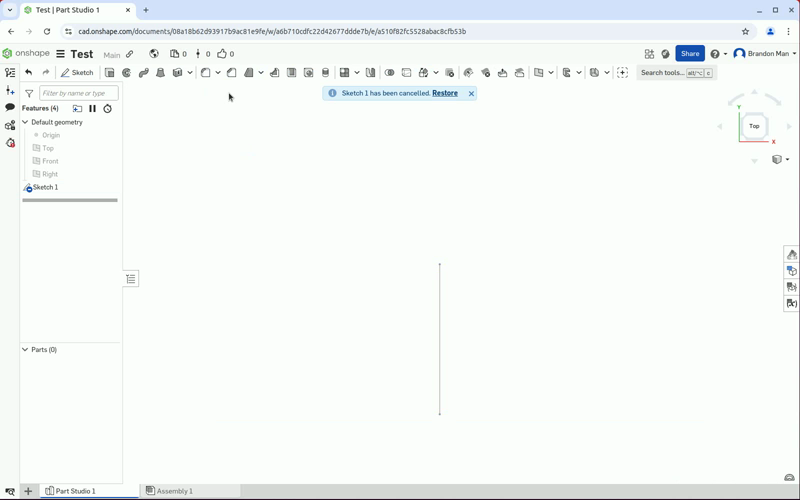
key(shift+s)
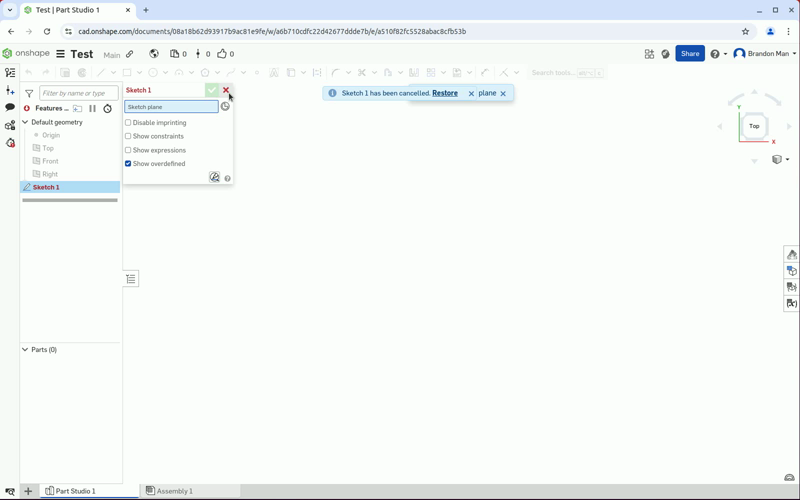
mouse_move(73, 150)
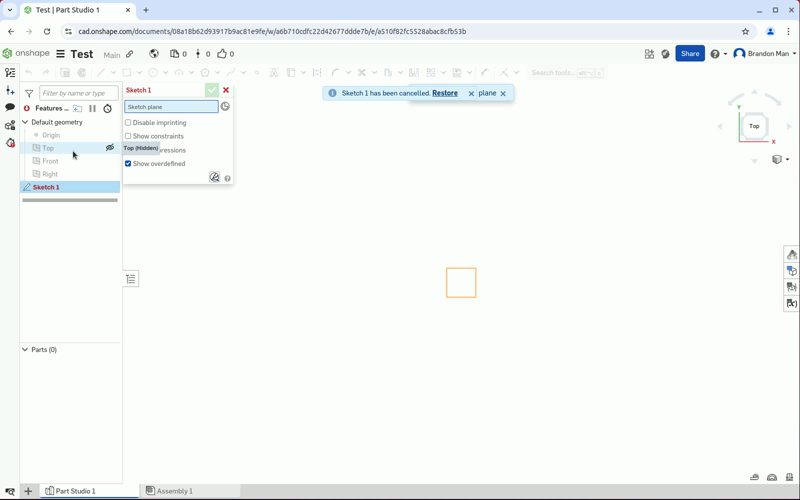
click(73, 150)
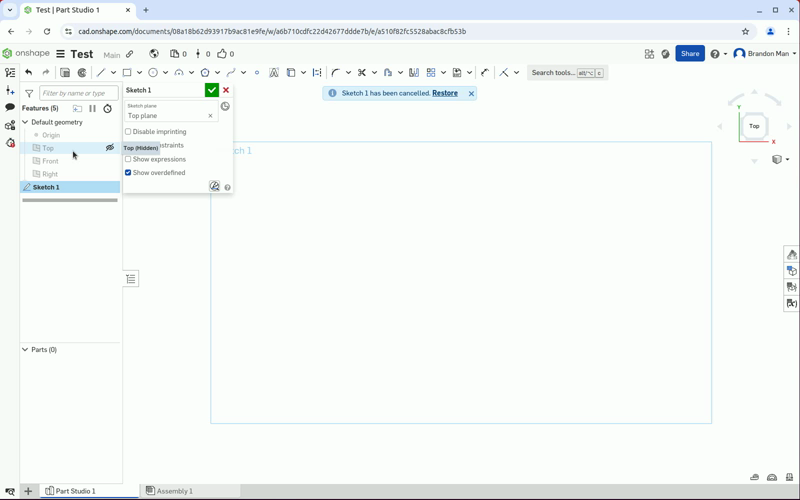
mouse_move(73, 352)
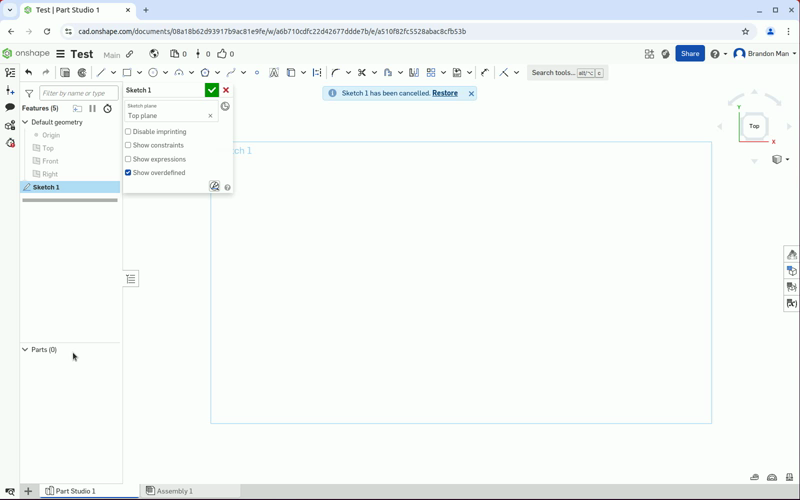
key(y)
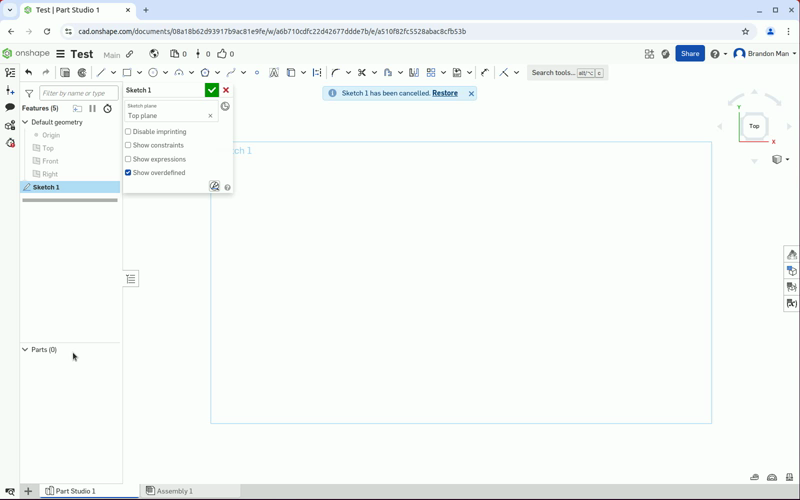
key(l)
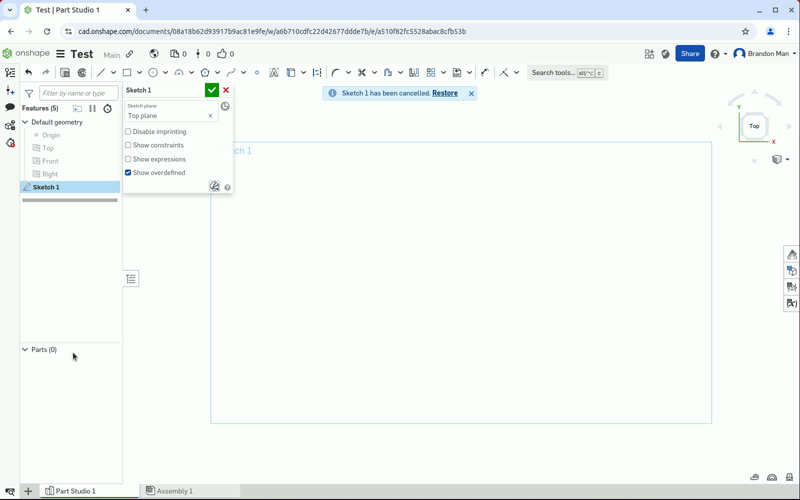
key_down(shift)
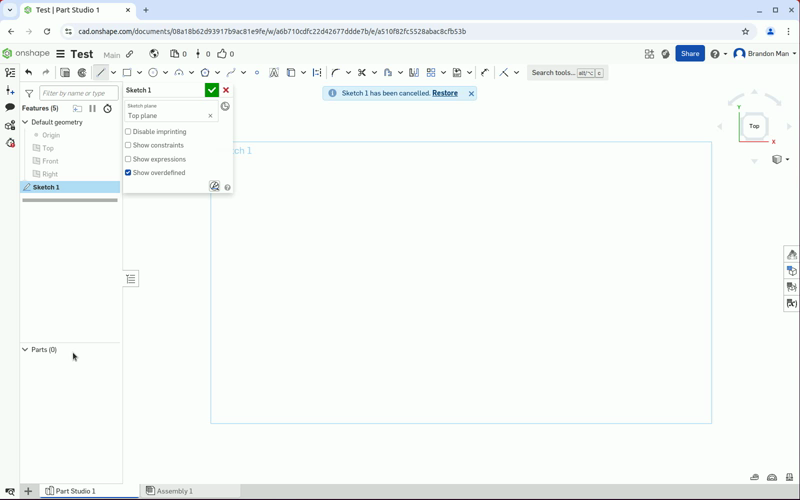
mouse_move(460, 282)
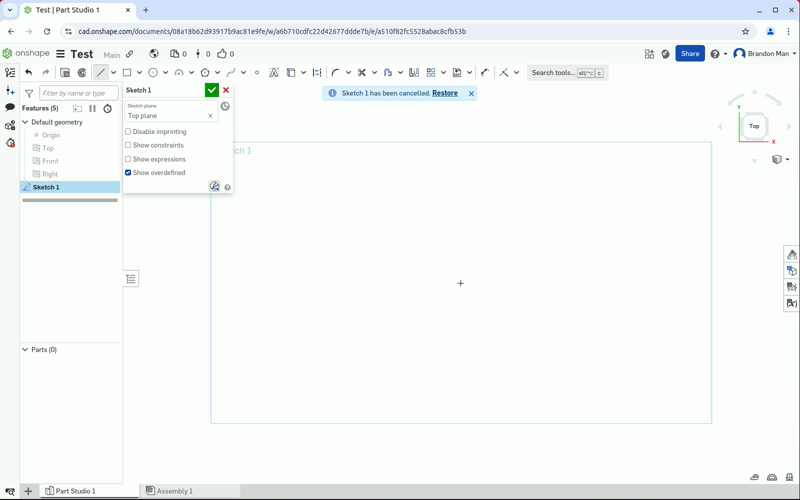
click(460, 282)
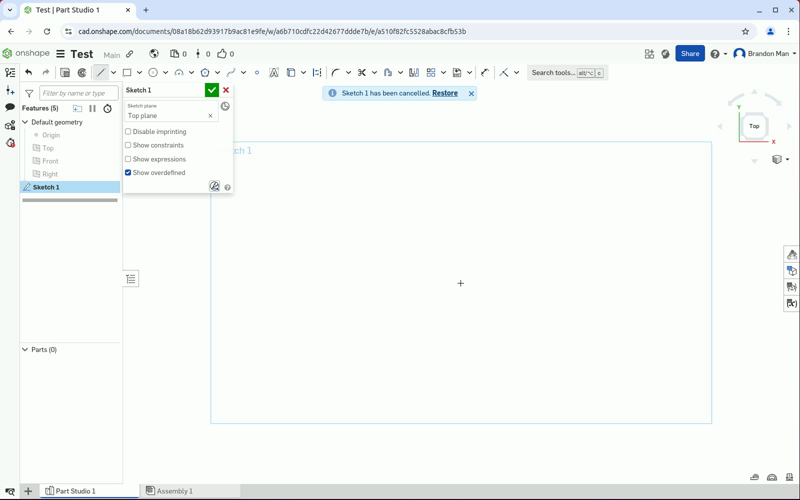
key_up(shift)
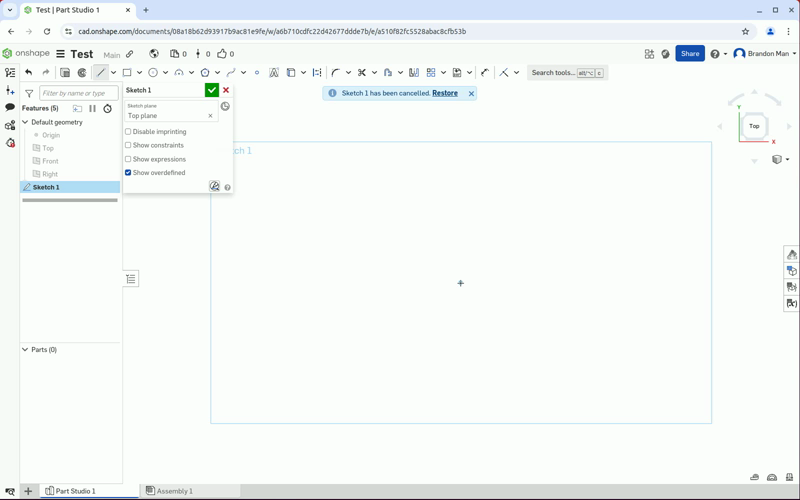
key_down(shift)
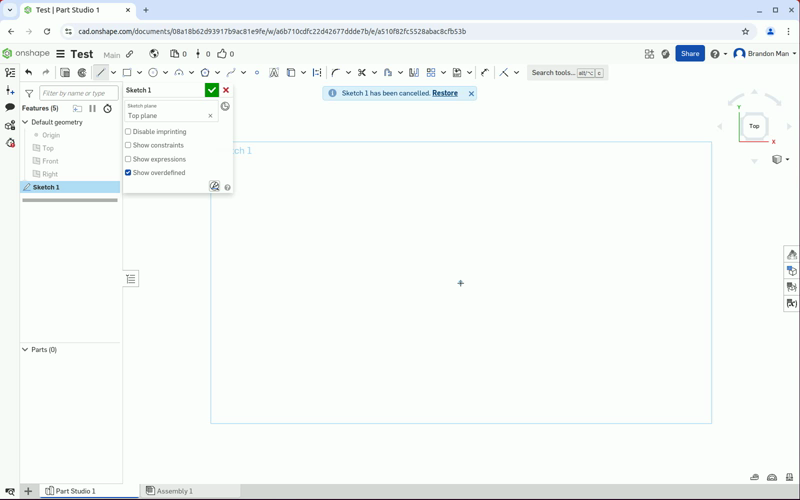
mouse_move(573, 282)
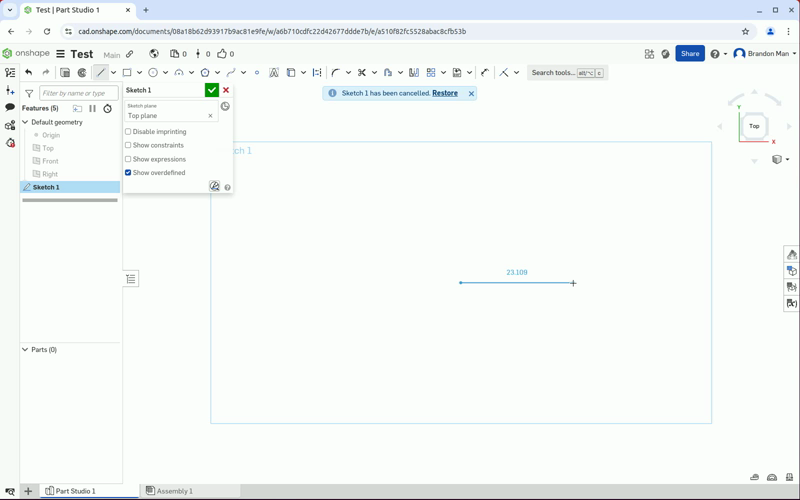
click(573, 282)
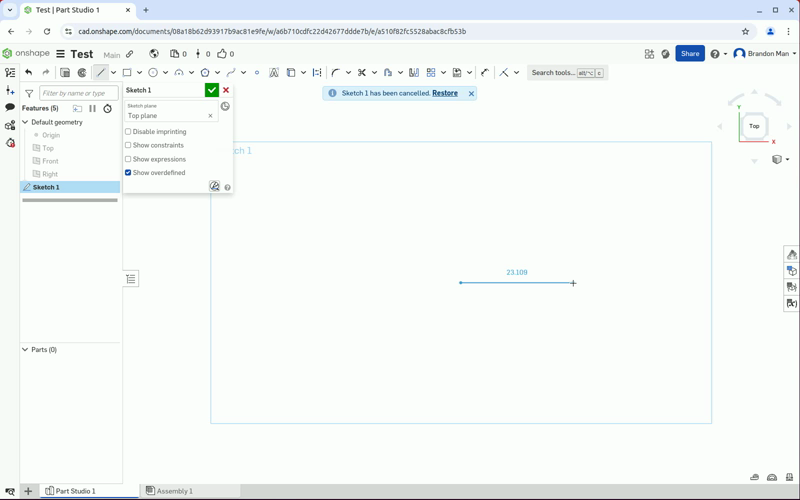
key_up(shift)
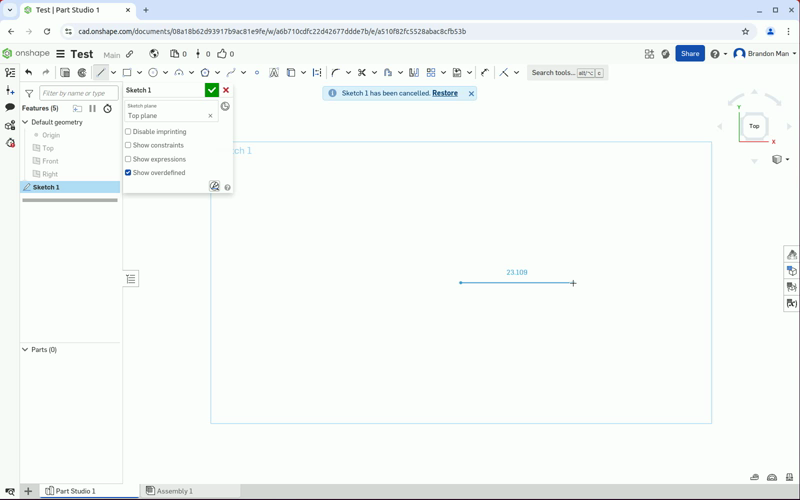
key_down(shift)
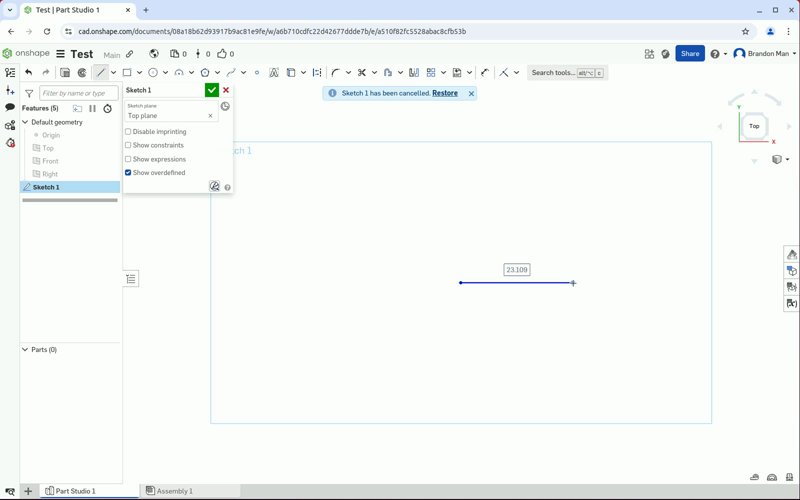
mouse_move(573, 170)
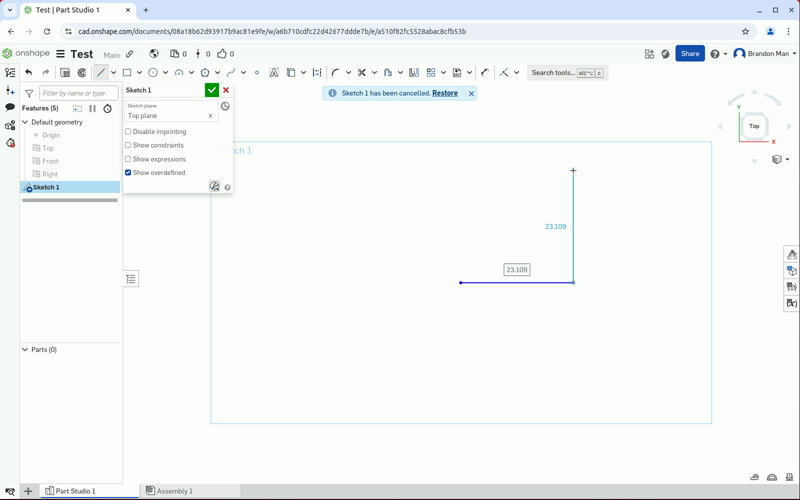
click(573, 170)
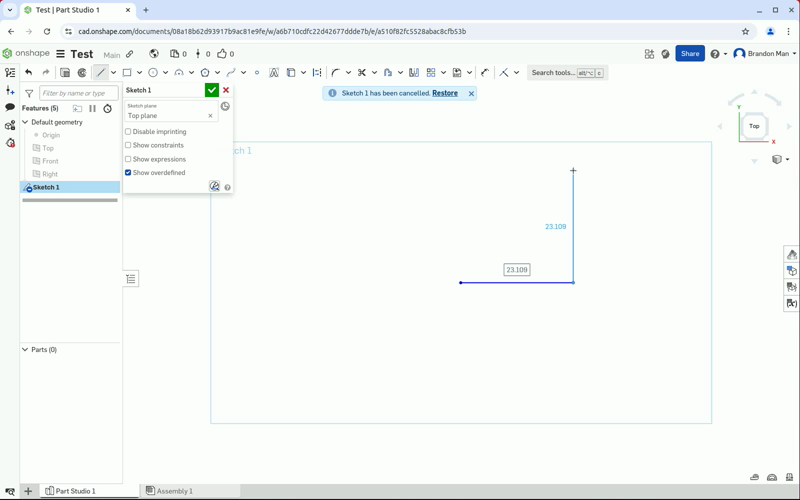
key_up(shift)
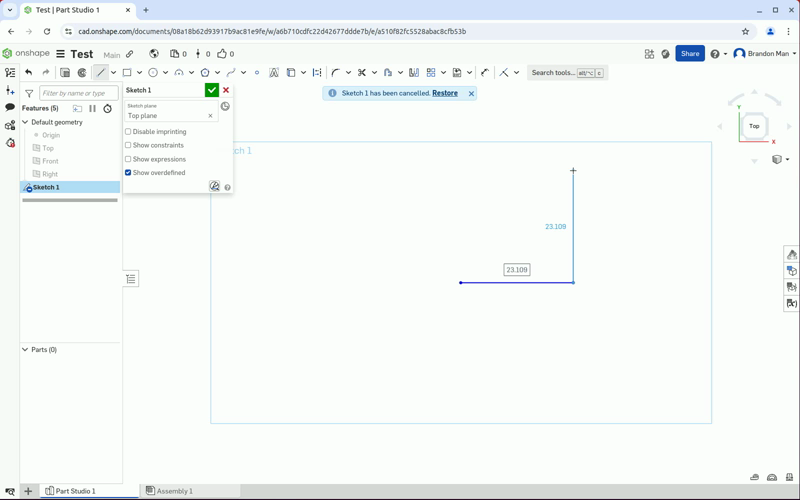
key_down(shift)
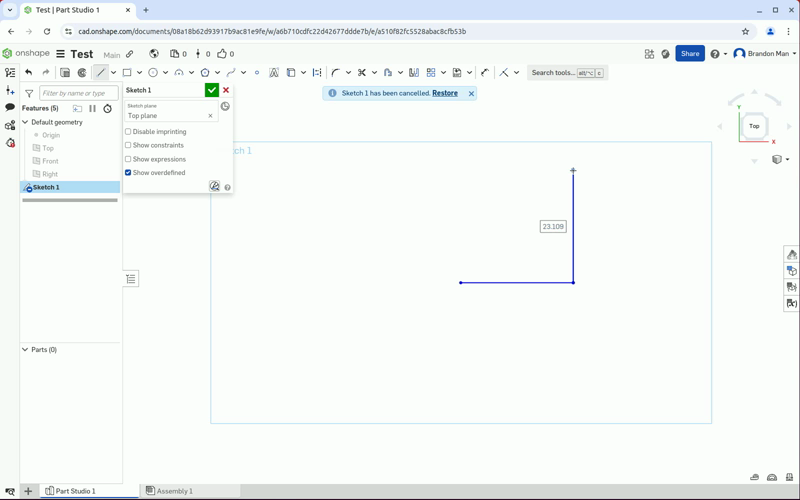
mouse_move(460, 170)
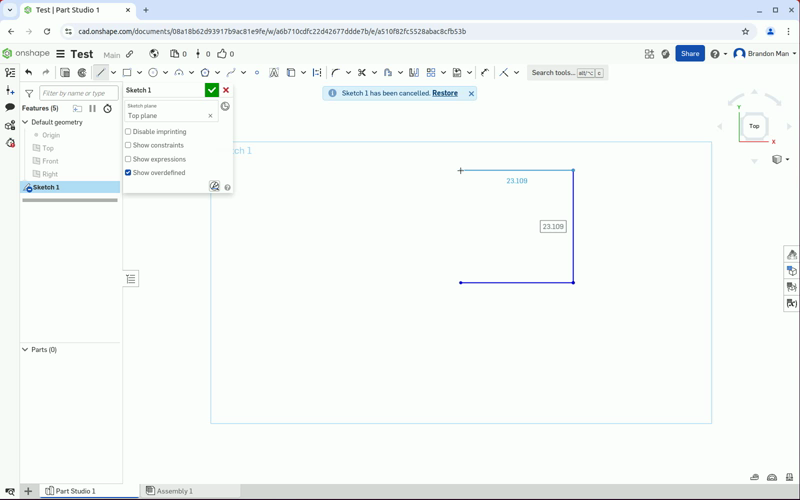
click(460, 170)
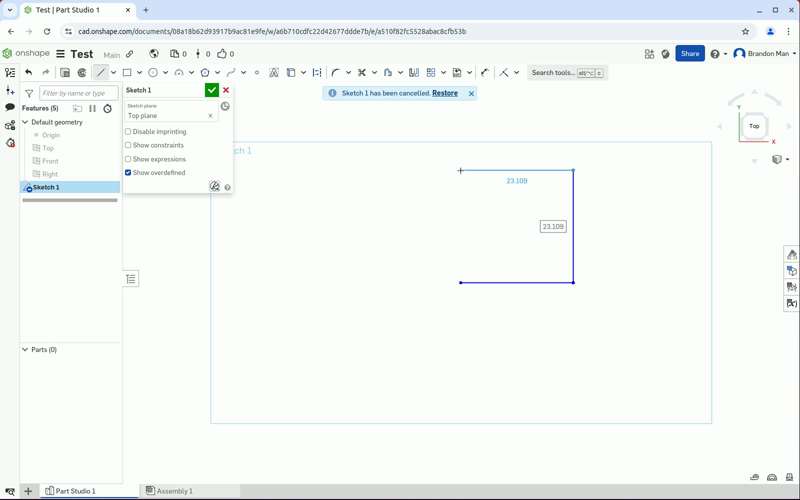
key_up(shift)
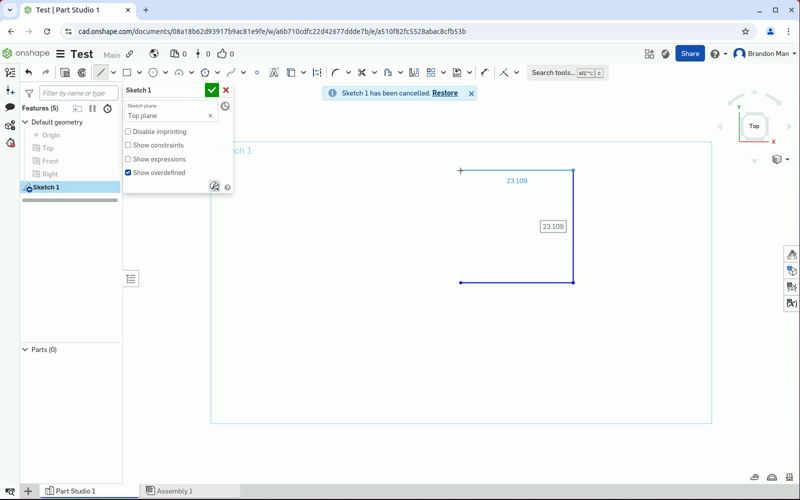
key_down(shift)
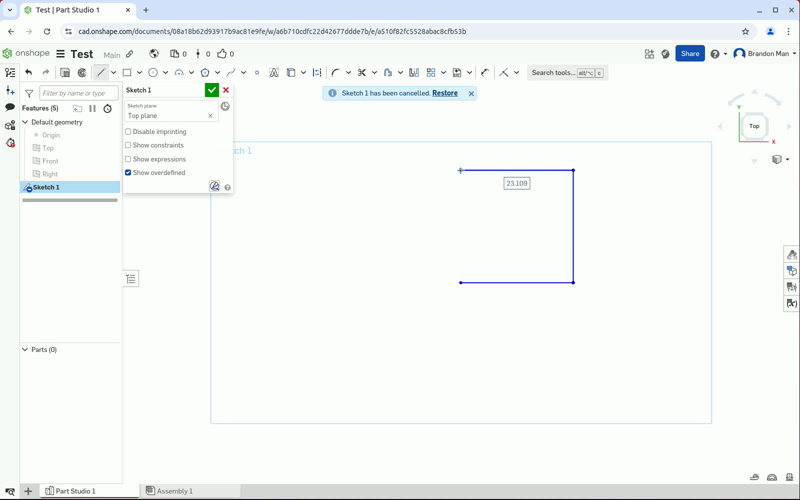
mouse_move(460, 282)
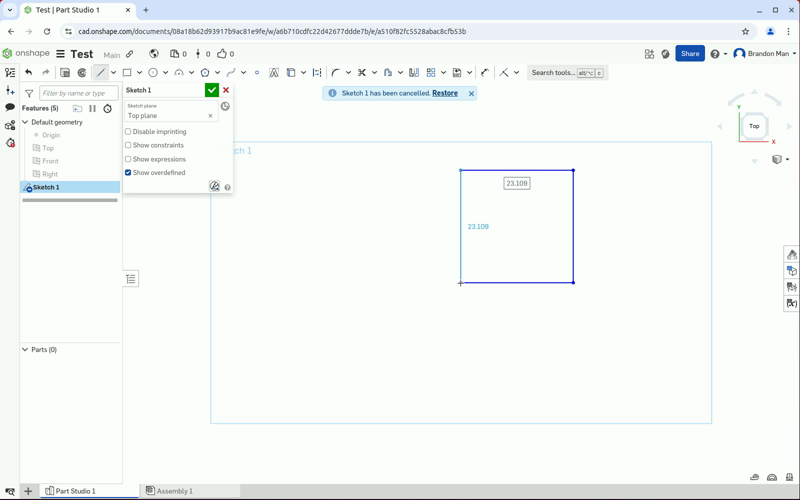
key_up(shift)
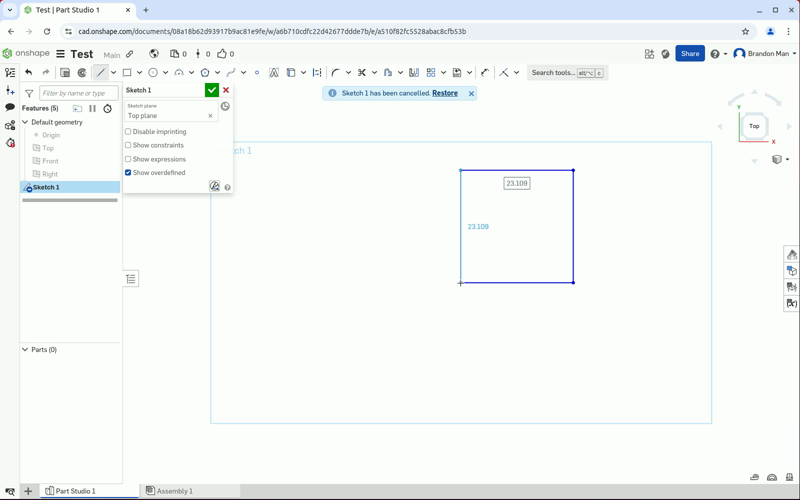
click(460, 282)
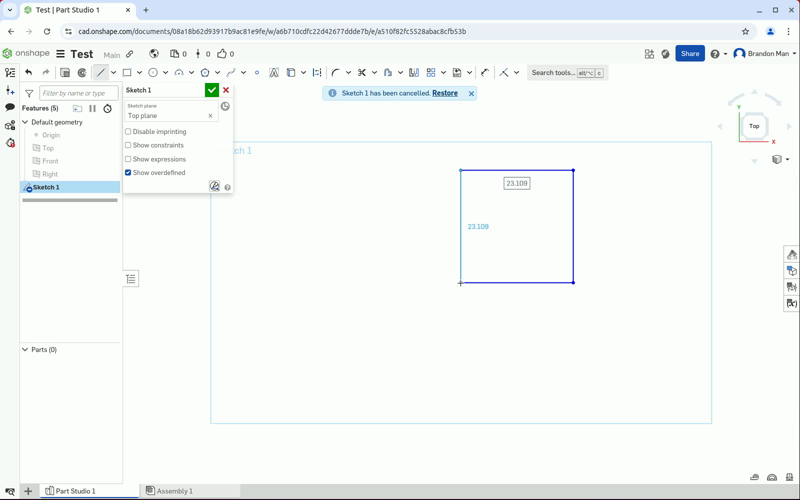
key(esc)
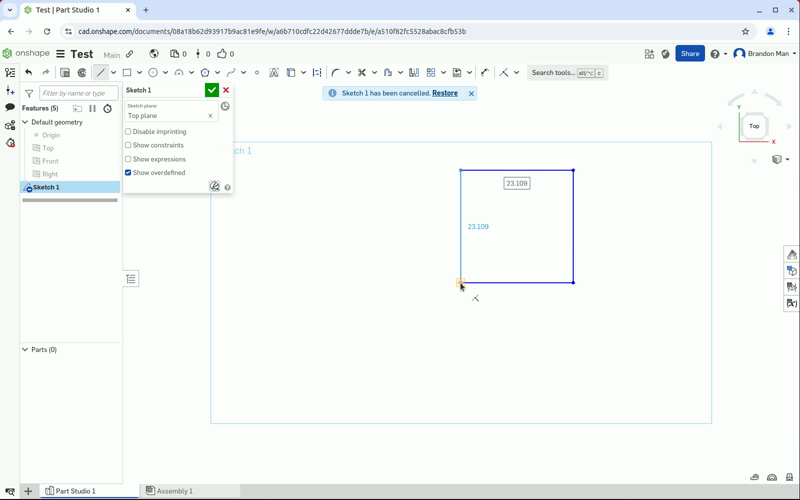
mouse_move(563, 238)
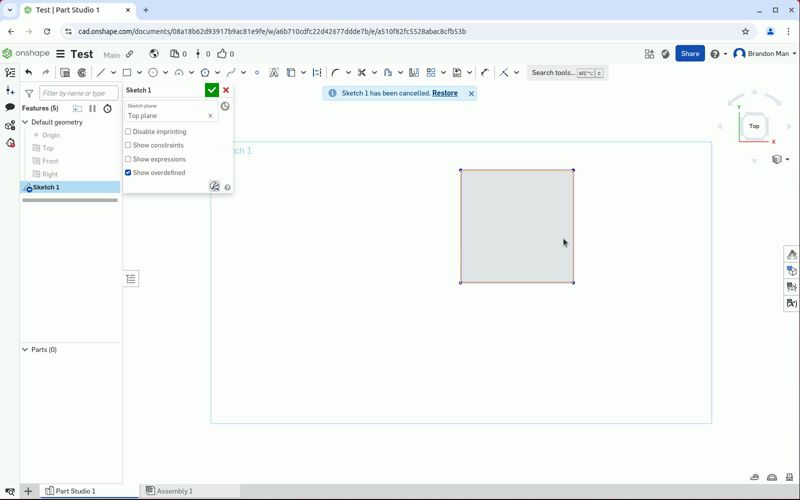
click(563, 238)
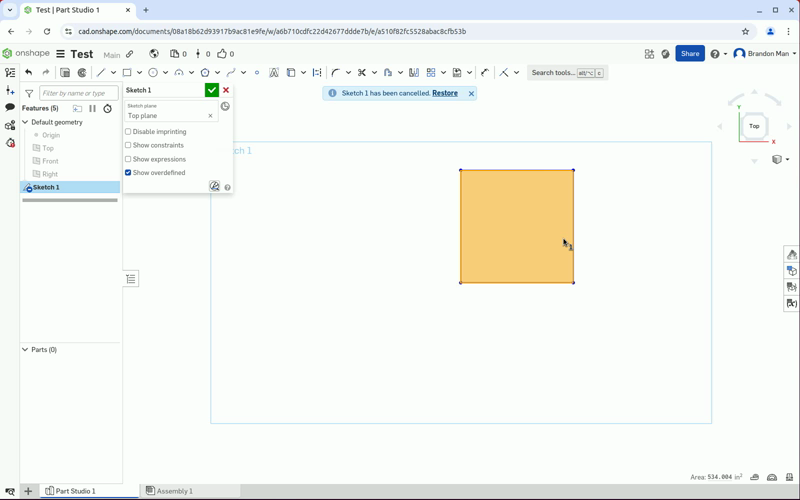
mouse_move(73, 352)
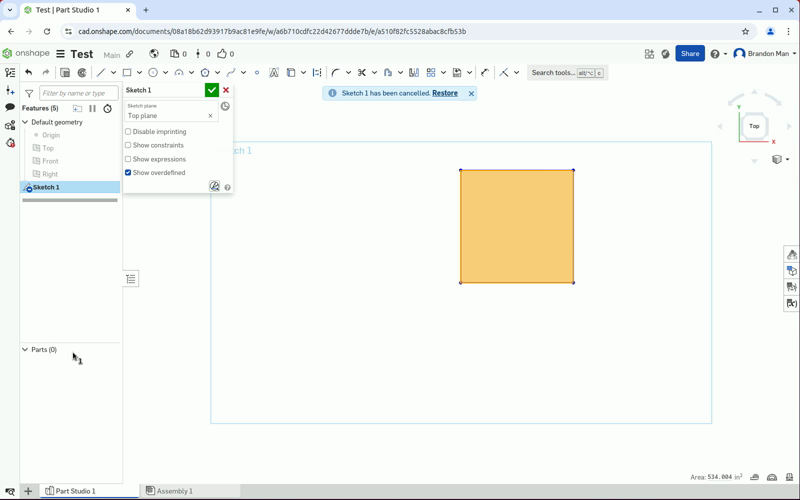
key(shift+y)
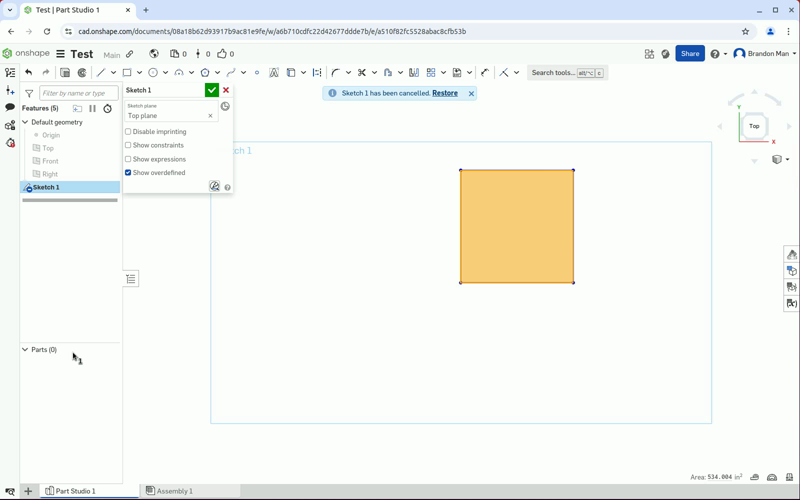
key(shift+e)
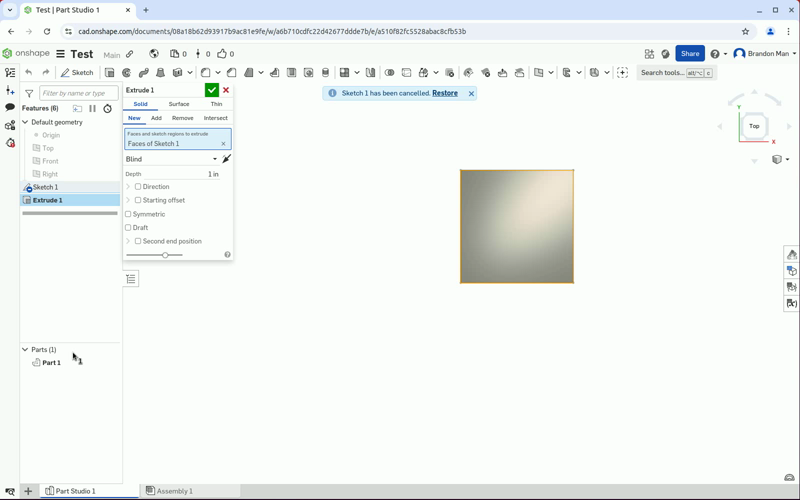
mouse_move(143, 106)
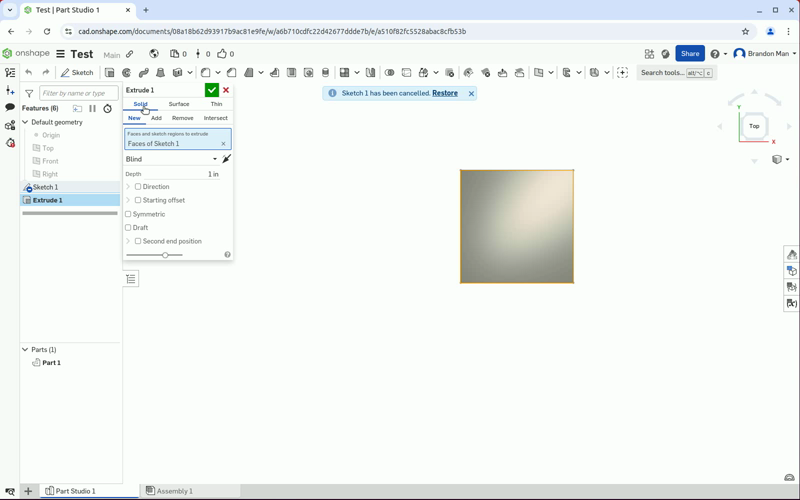
click(143, 106)
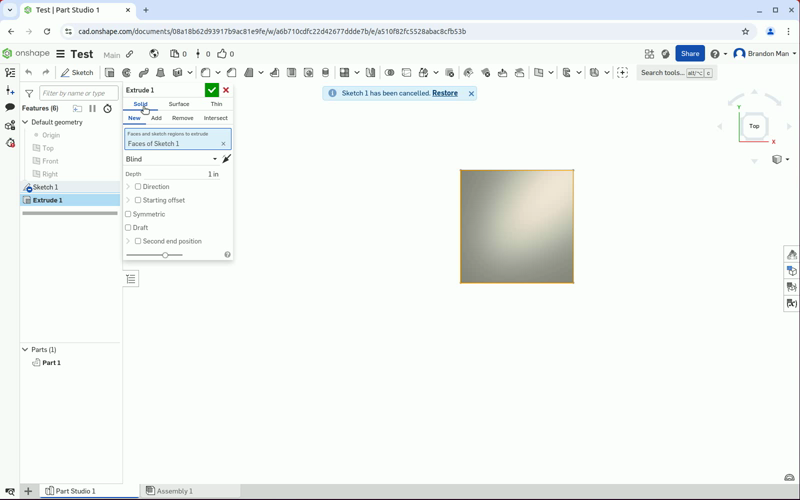
mouse_move(137, 120)
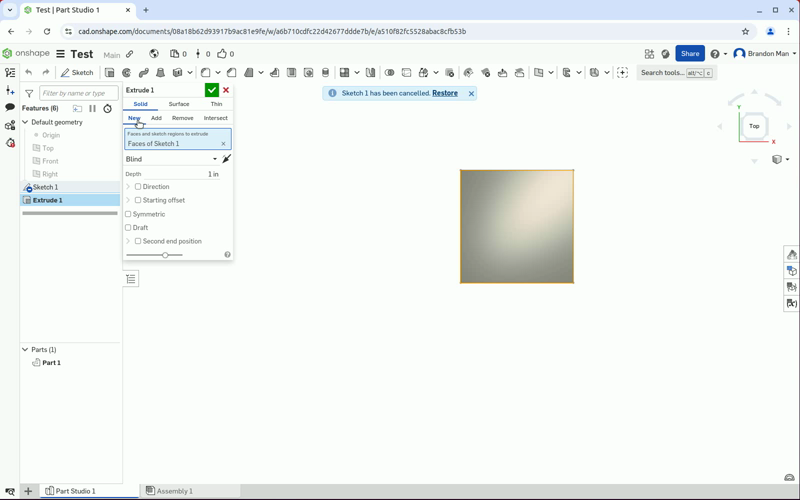
click(137, 120)
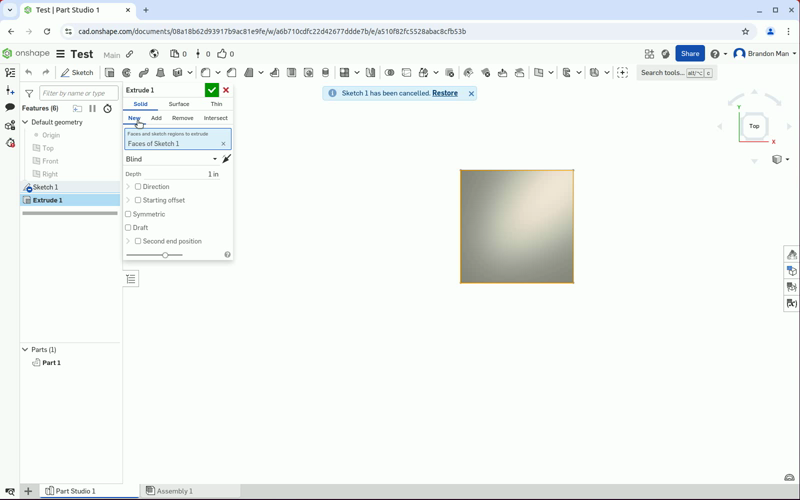
key(tab, 4)
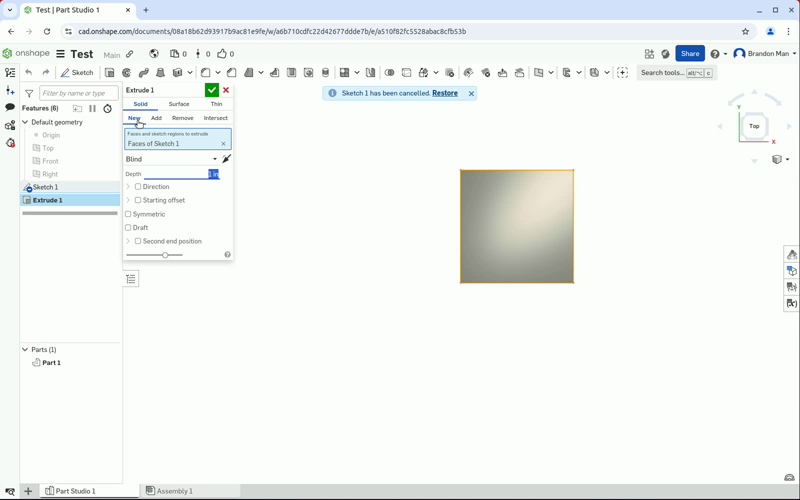
text(2.166)
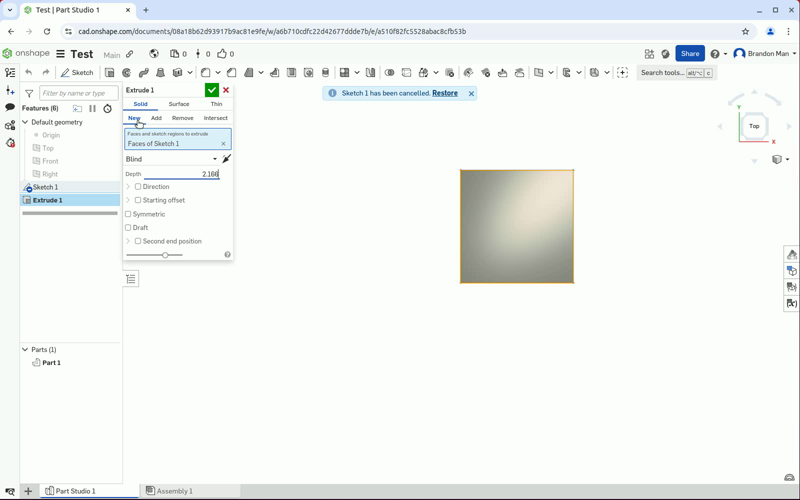
key(enter)
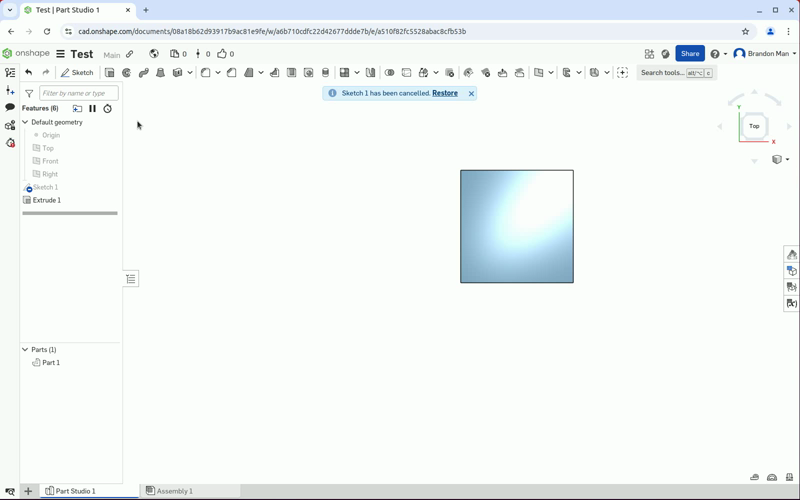
key(shift+h)
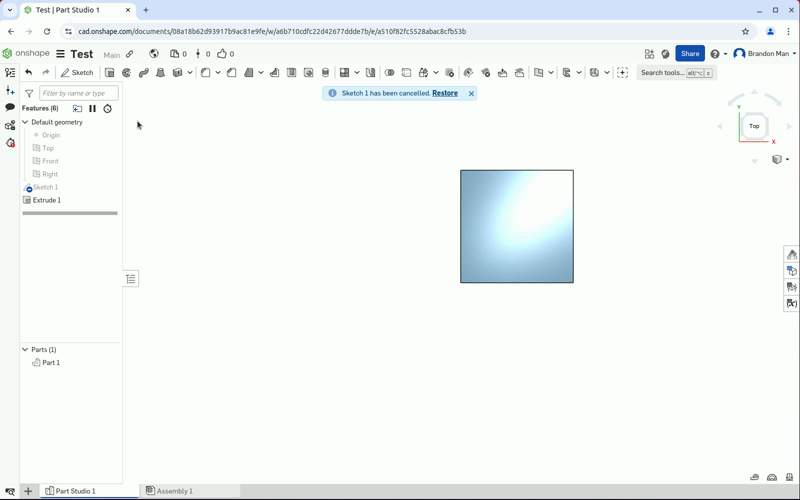
key(shift+h)
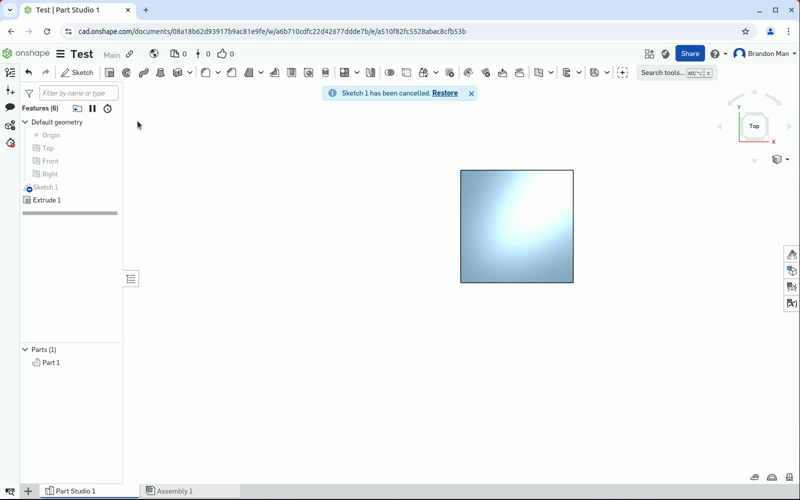
mouse_move(73, 189)
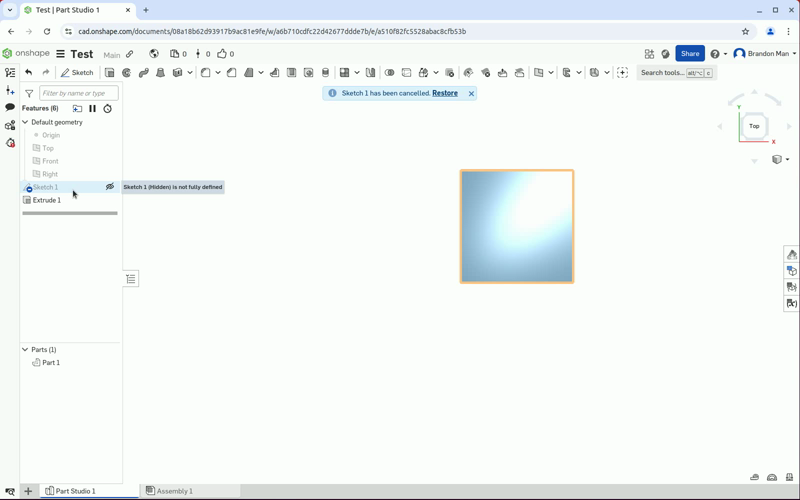
click(73, 189)
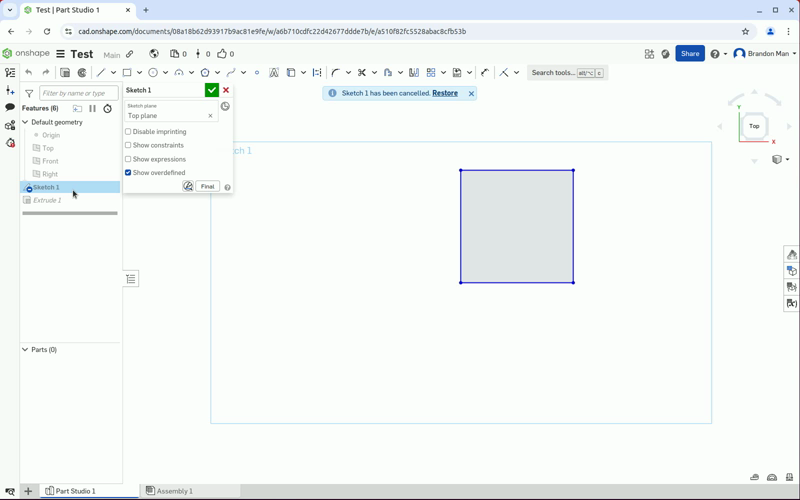
mouse_move(229, 92)
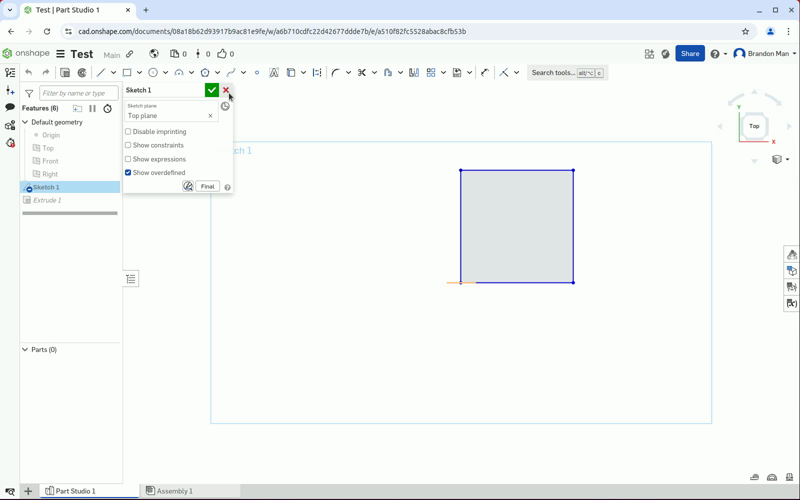
click(229, 92)
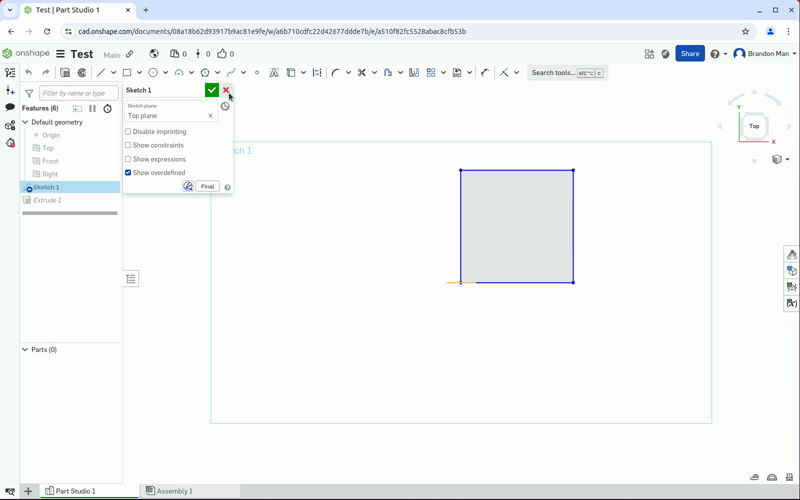
key(shift+s)
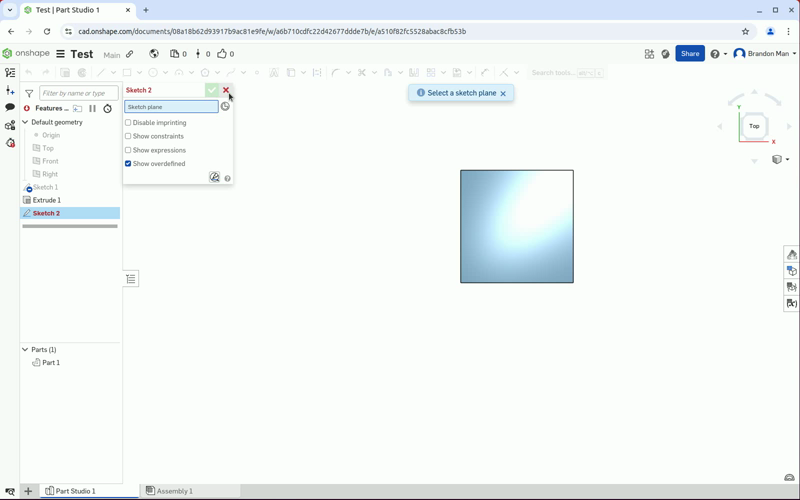
mouse_move(73, 150)
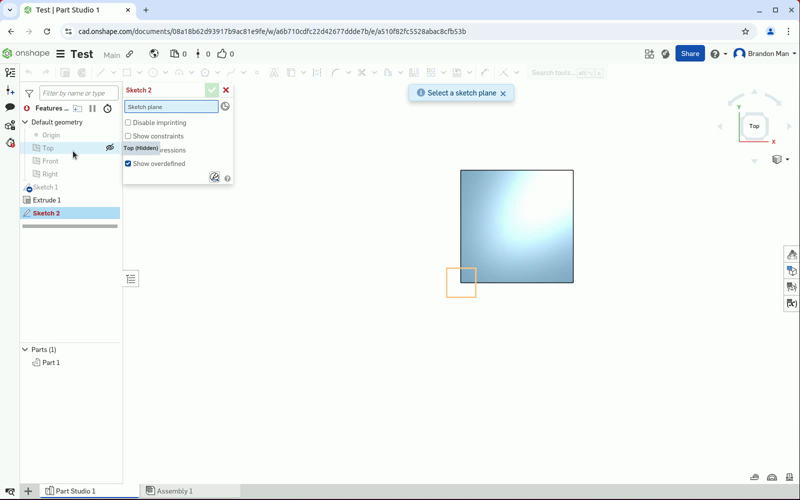
click(73, 150)
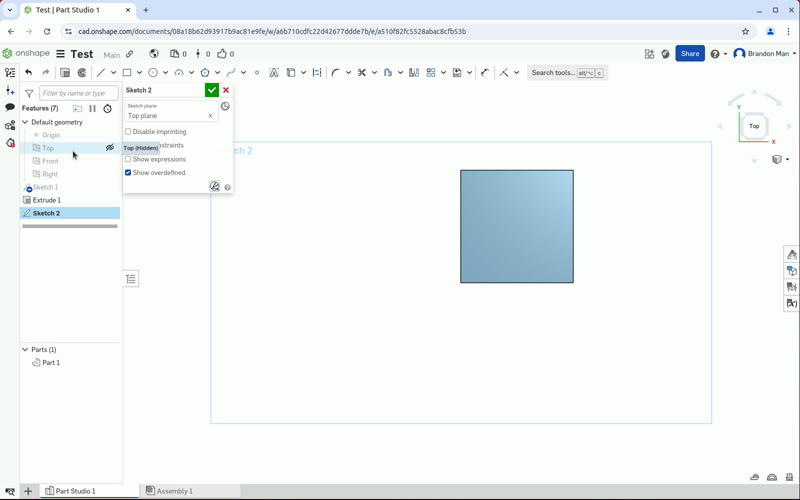
mouse_move(73, 352)
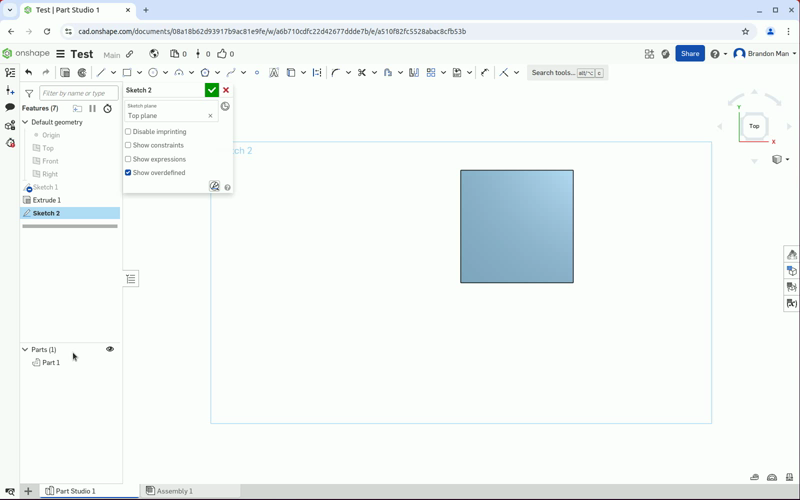
key(y)
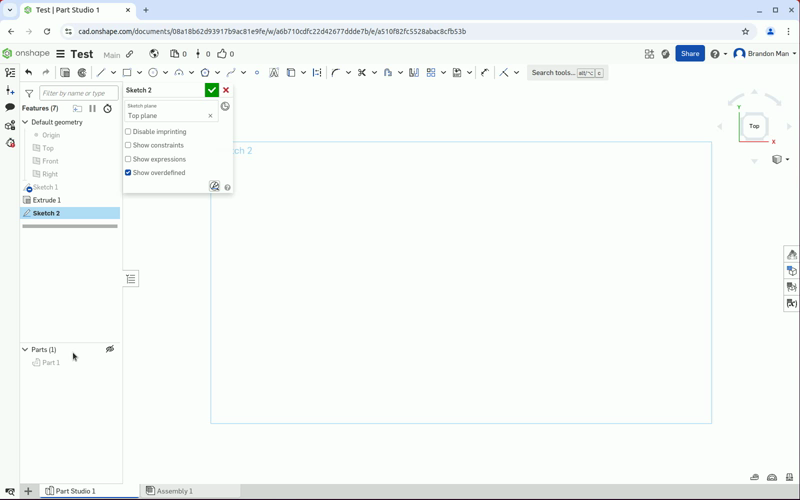
key(l)
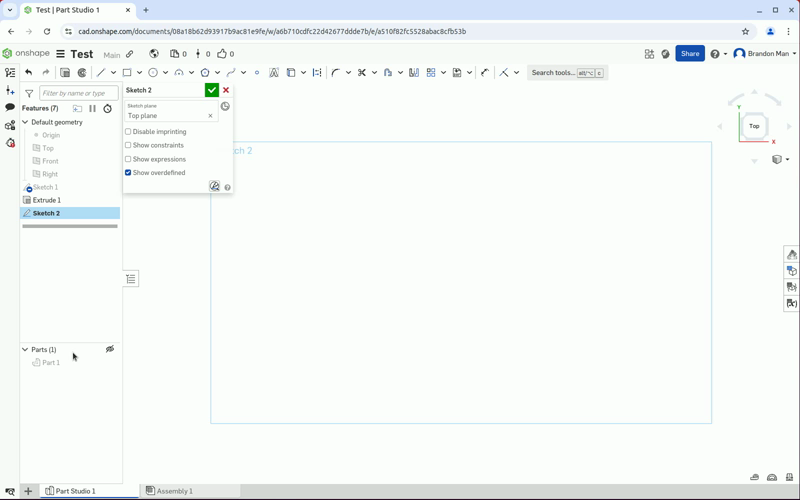
key_down(shift)
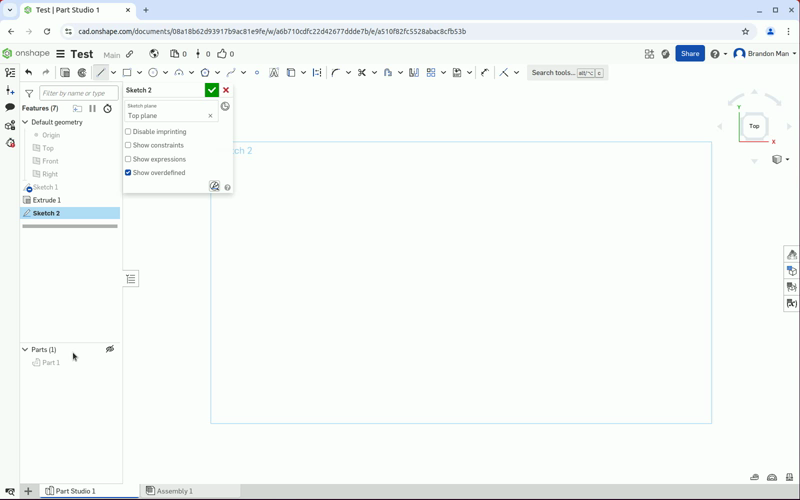
mouse_move(460, 282)
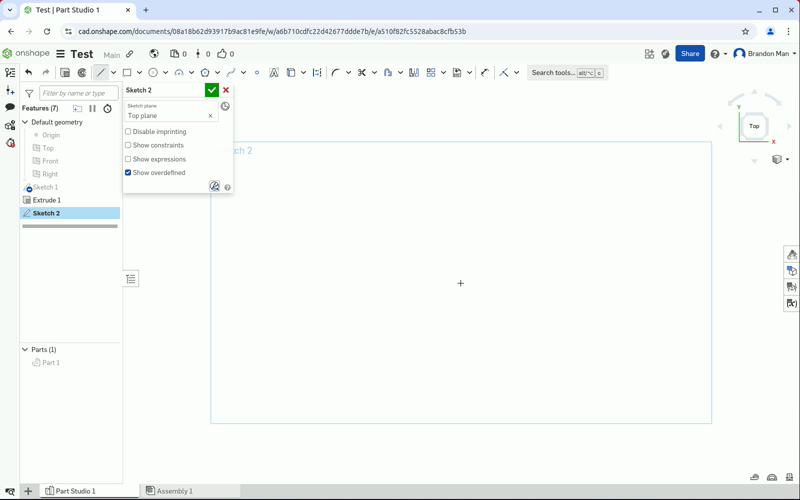
click(460, 282)
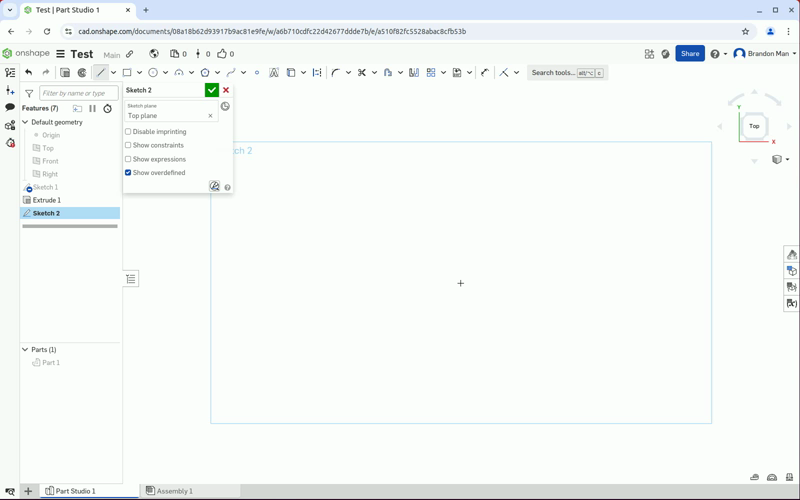
key_up(shift)
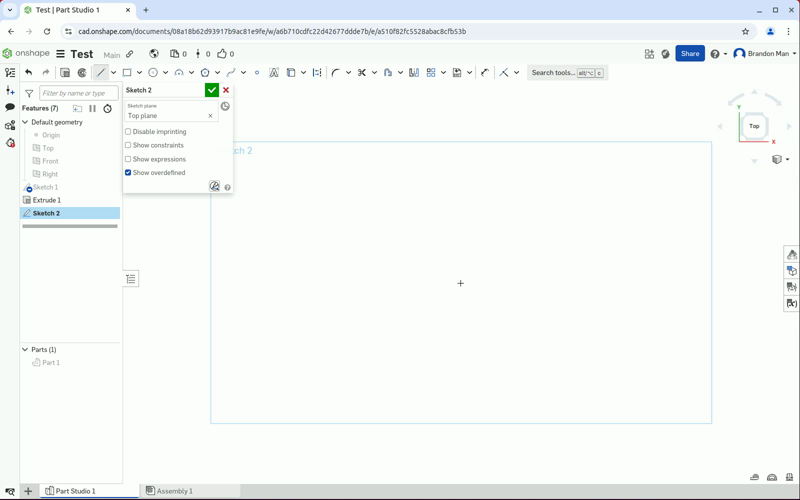
key_down(shift)
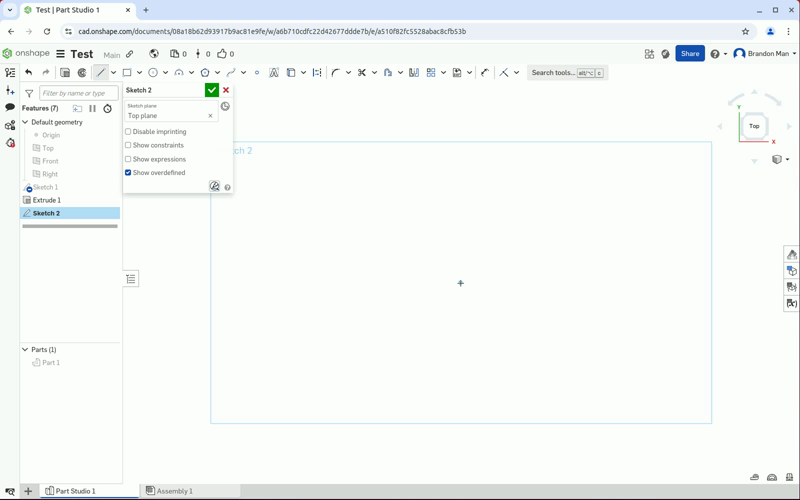
mouse_move(573, 282)
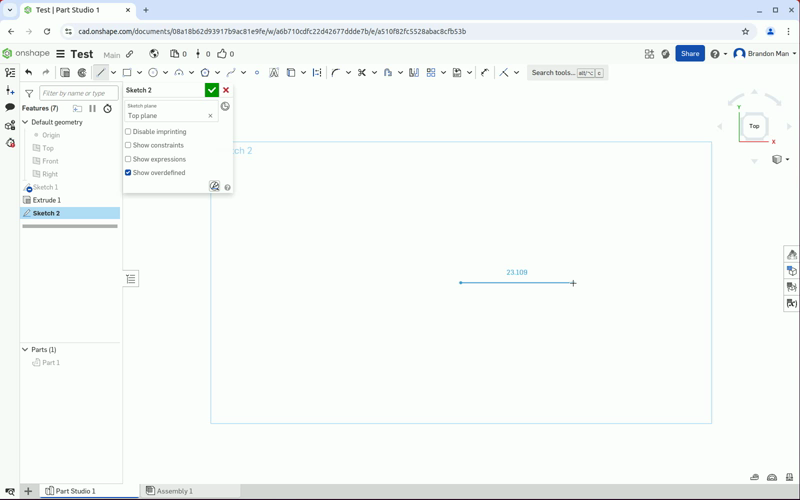
click(573, 282)
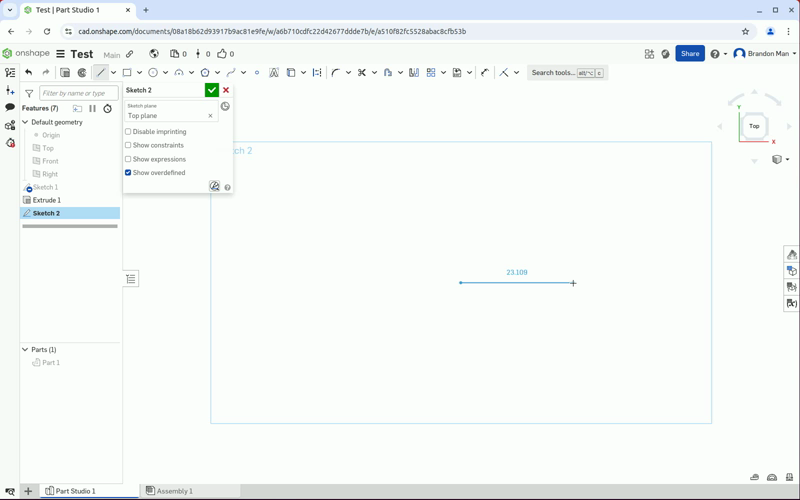
key_up(shift)
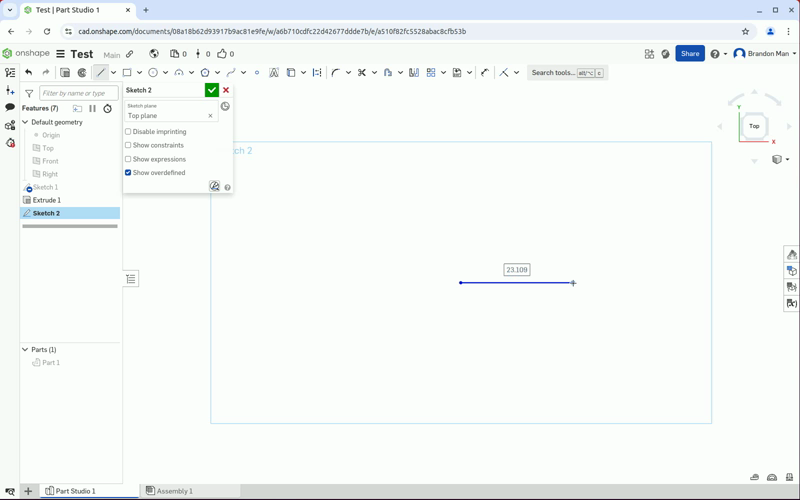
key_down(shift)
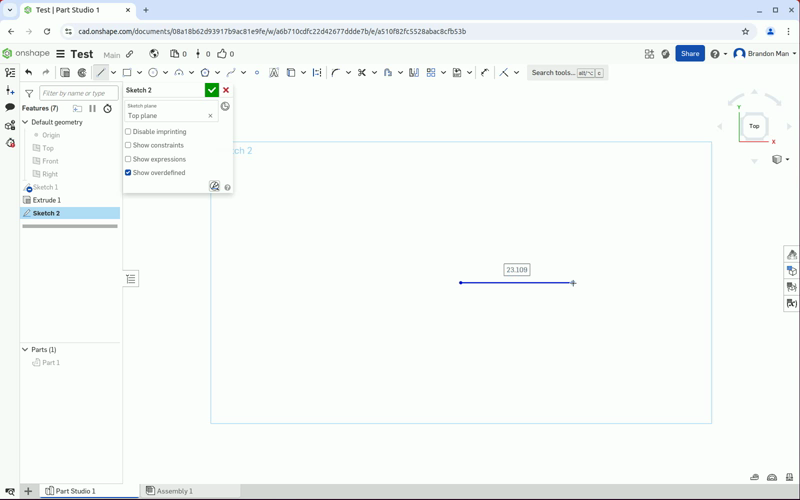
mouse_move(573, 170)
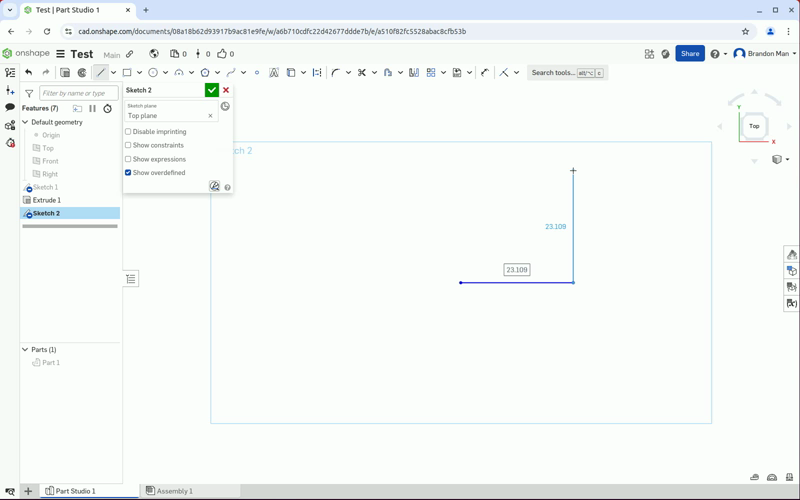
click(573, 170)
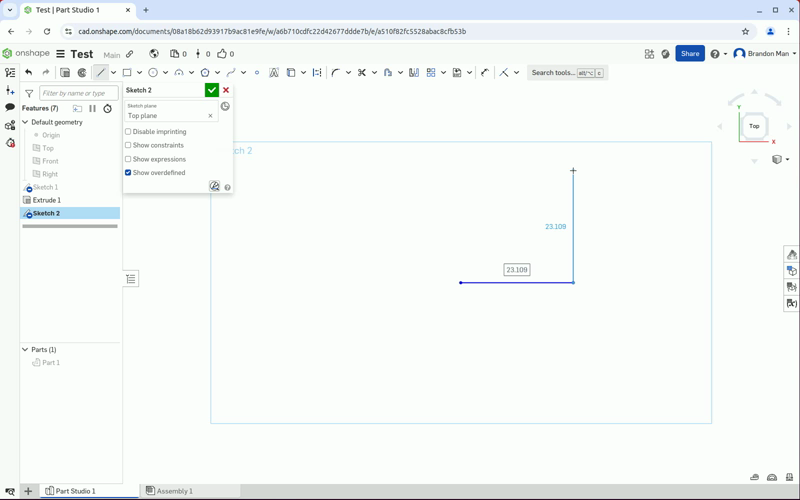
key_up(shift)
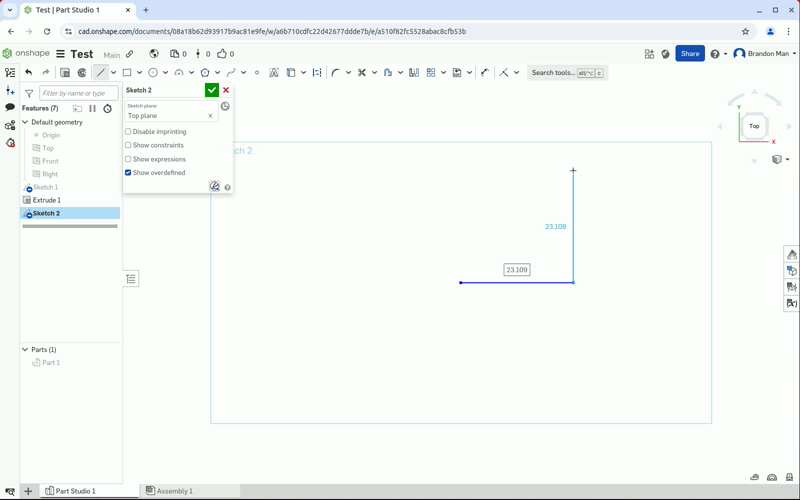
key_down(shift)
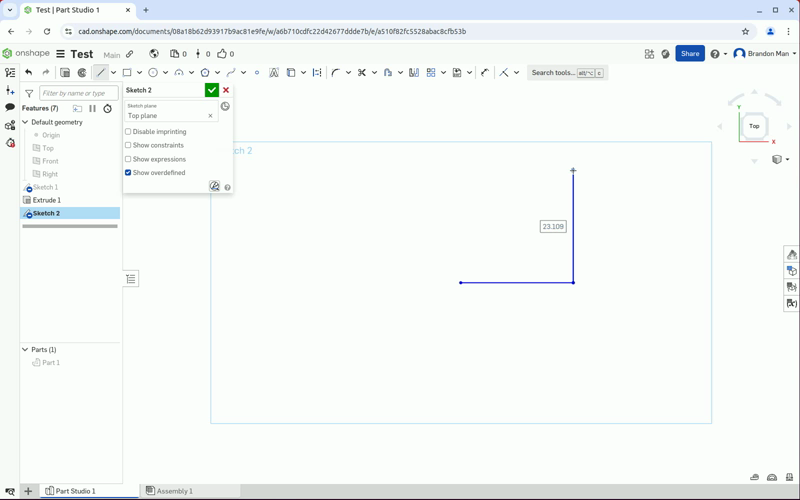
mouse_move(460, 170)
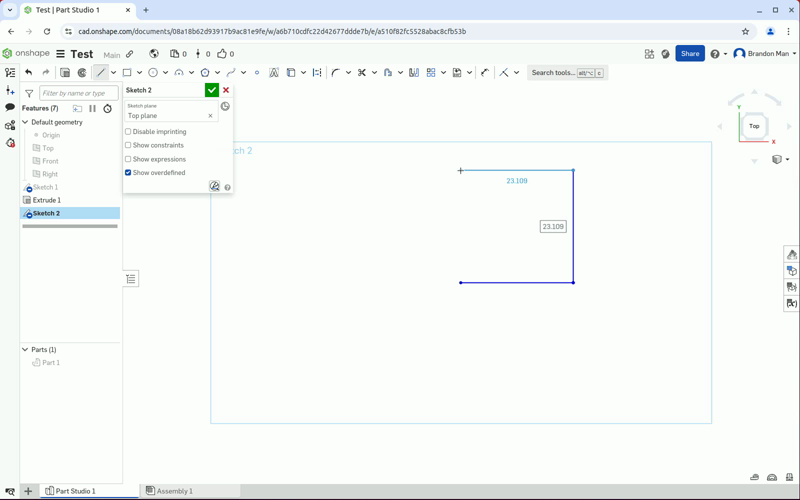
click(460, 170)
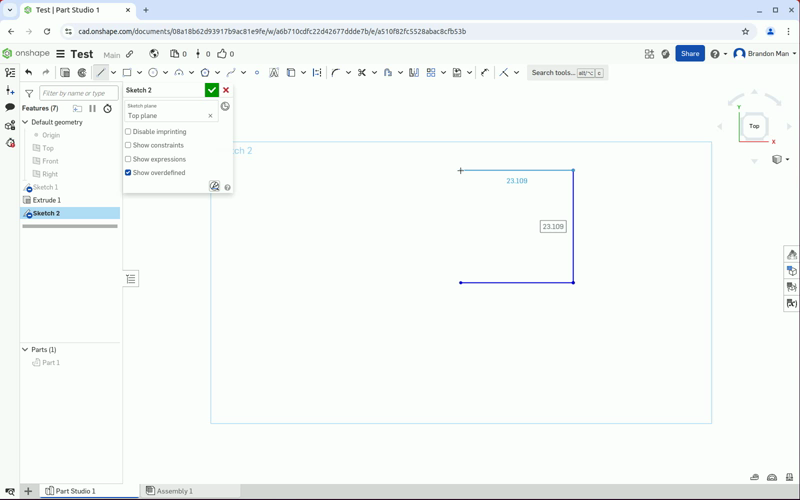
key_up(shift)
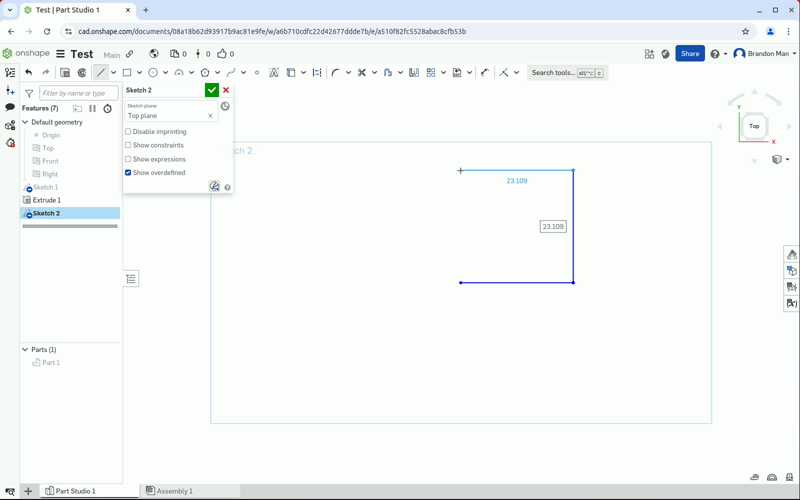
key_down(shift)
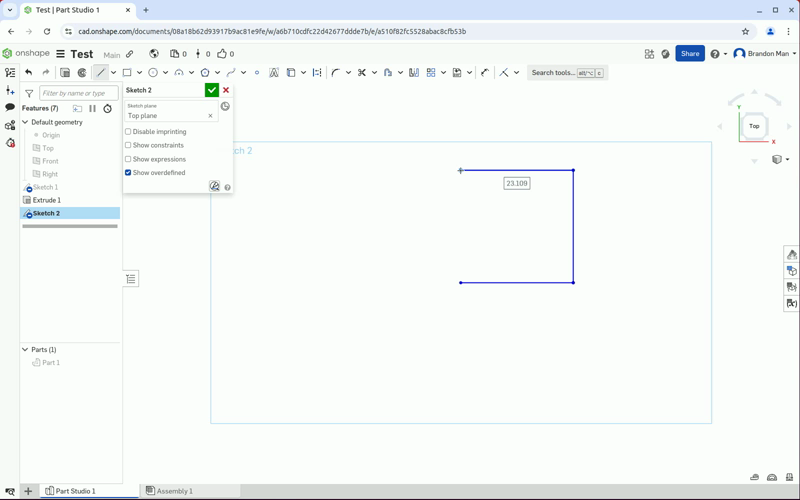
mouse_move(460, 282)
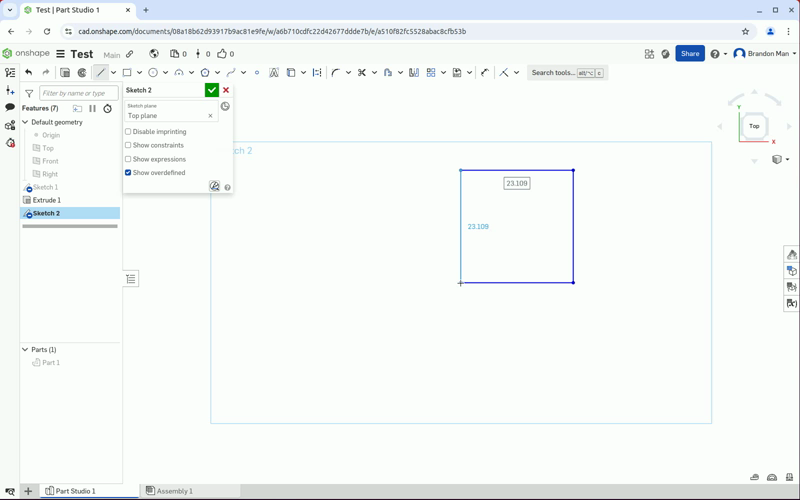
key_up(shift)
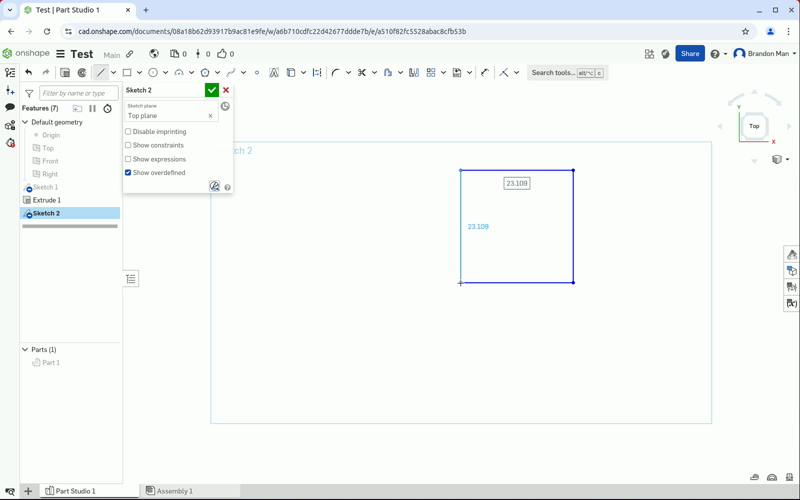
click(460, 282)
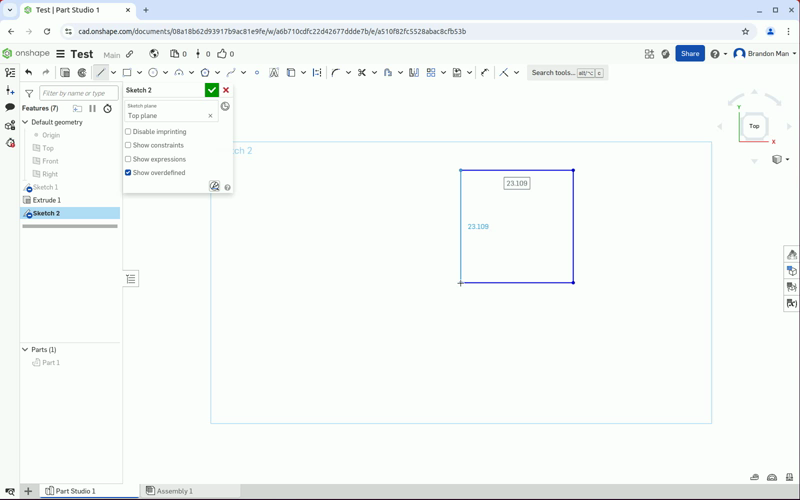
key(esc)
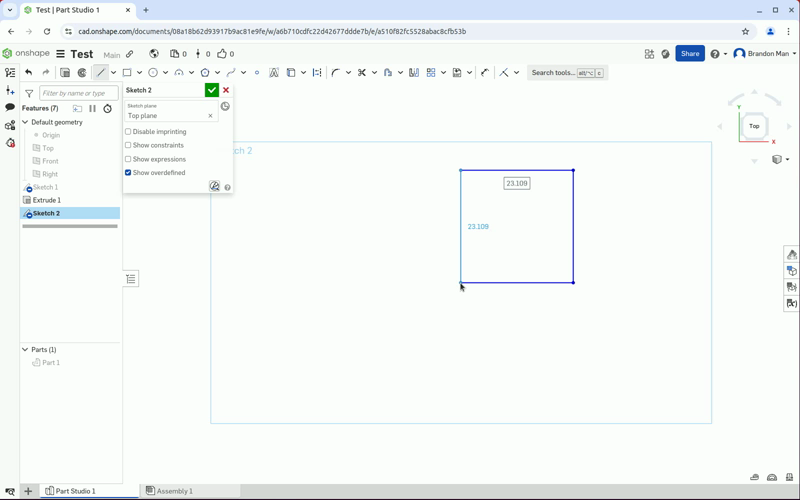
mouse_move(545, 268)
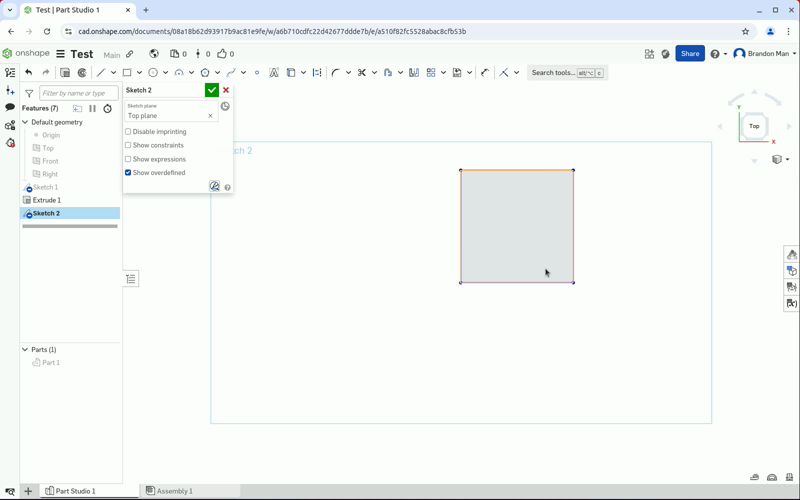
click(545, 268)
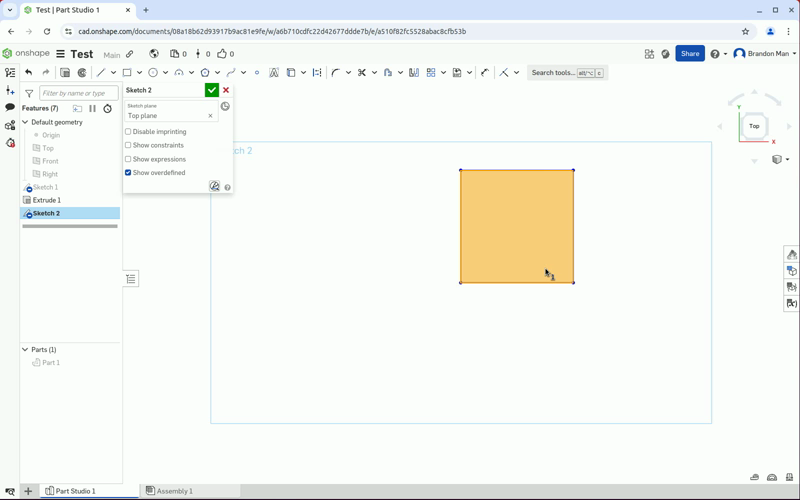
mouse_move(73, 352)
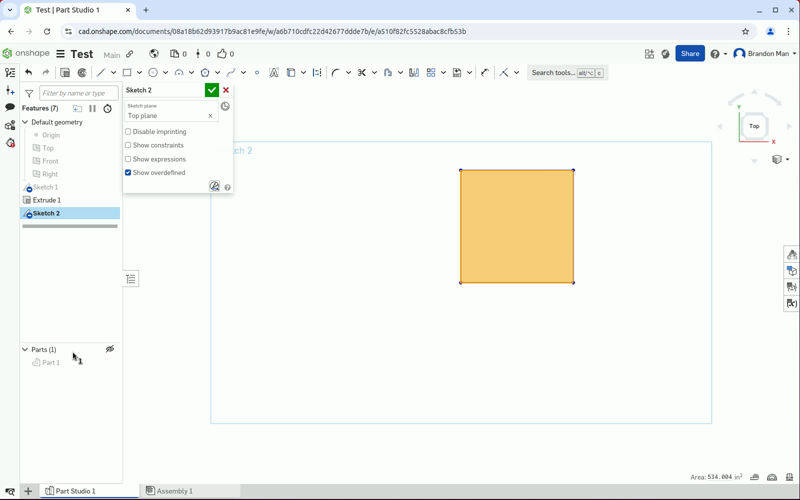
key(shift+y)
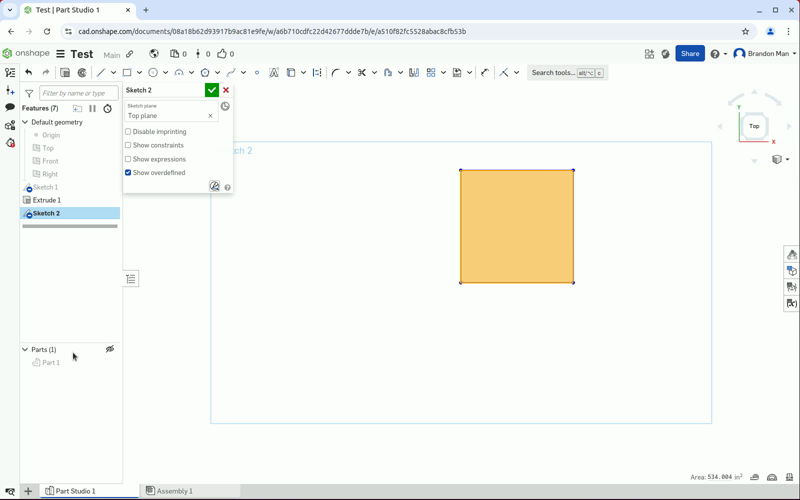
key(shift+e)
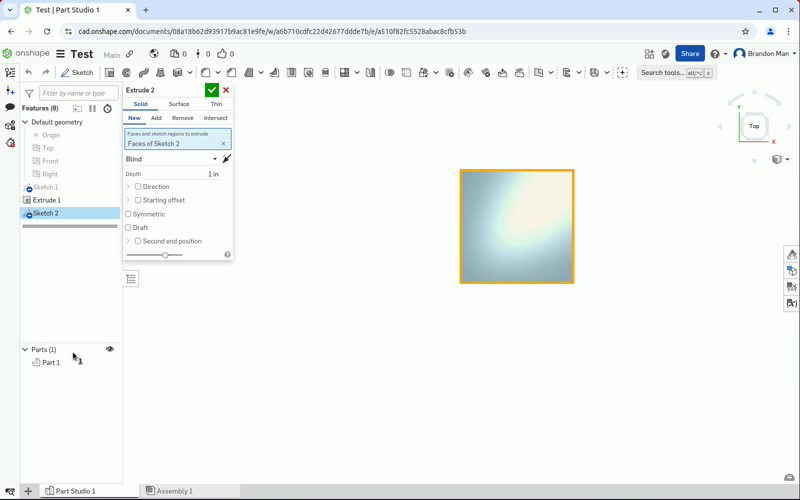
mouse_move(143, 106)
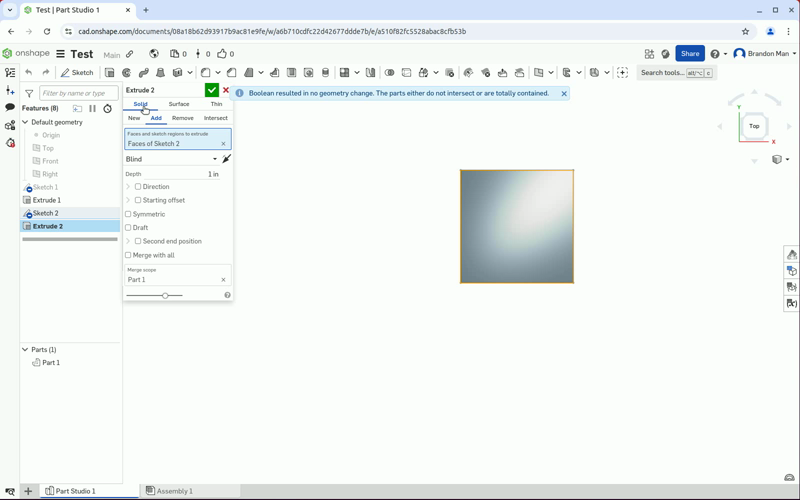
click(143, 106)
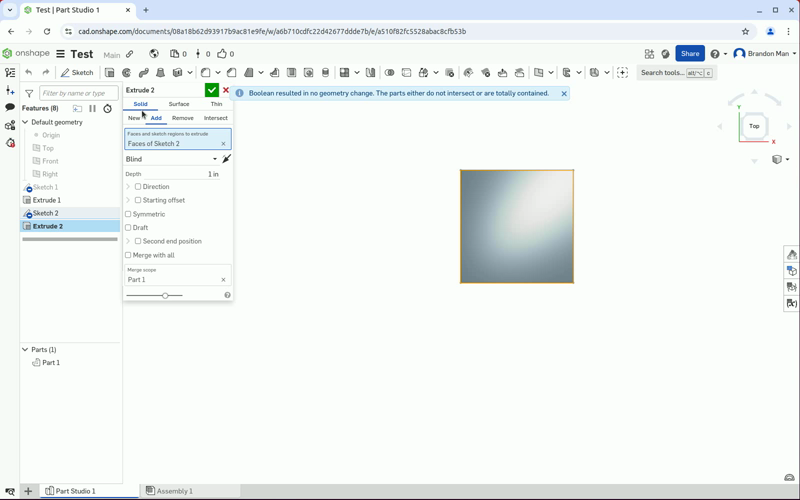
mouse_move(137, 120)
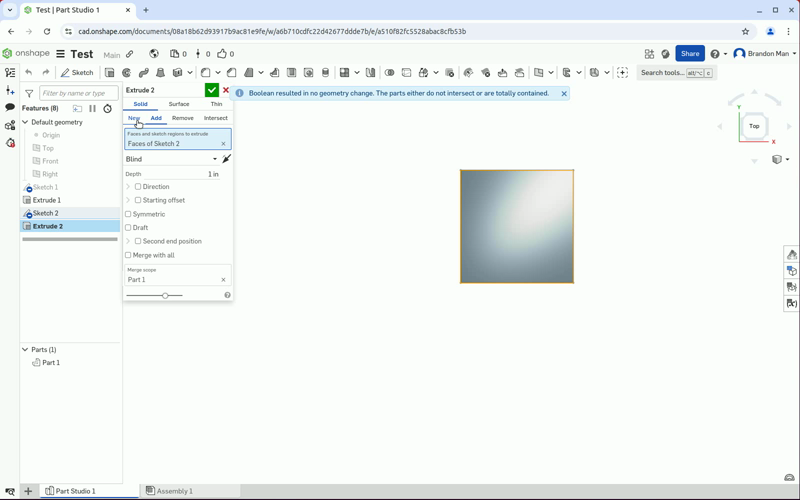
click(137, 120)
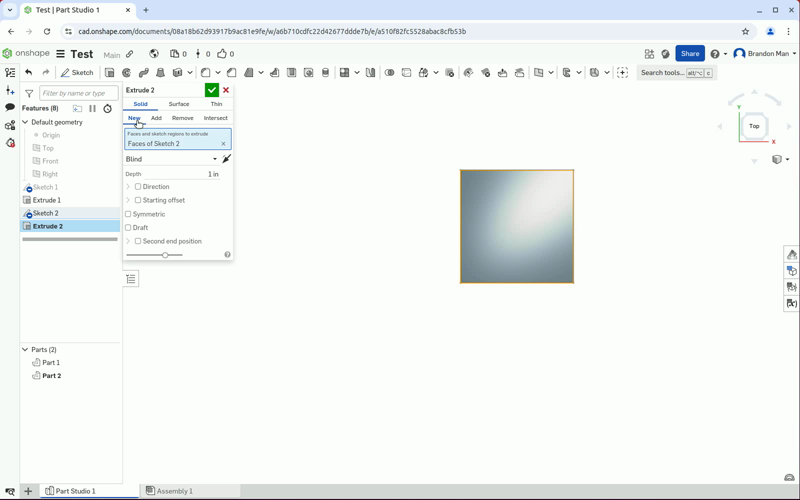
key(tab, 4)
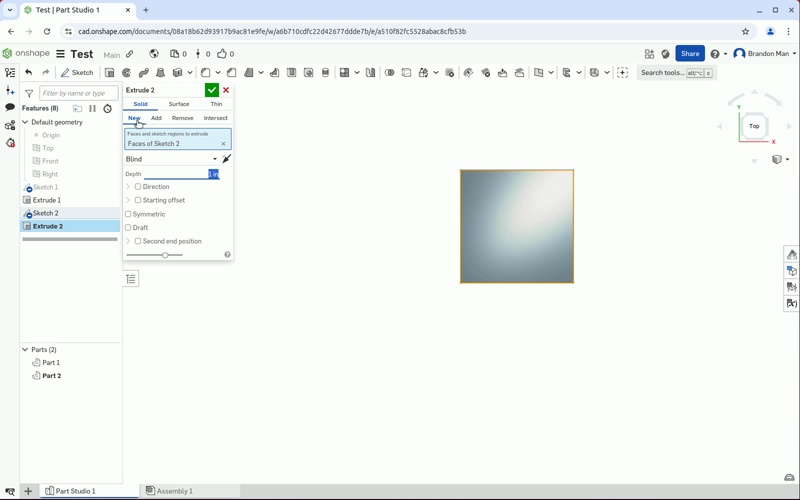
text(2.166)
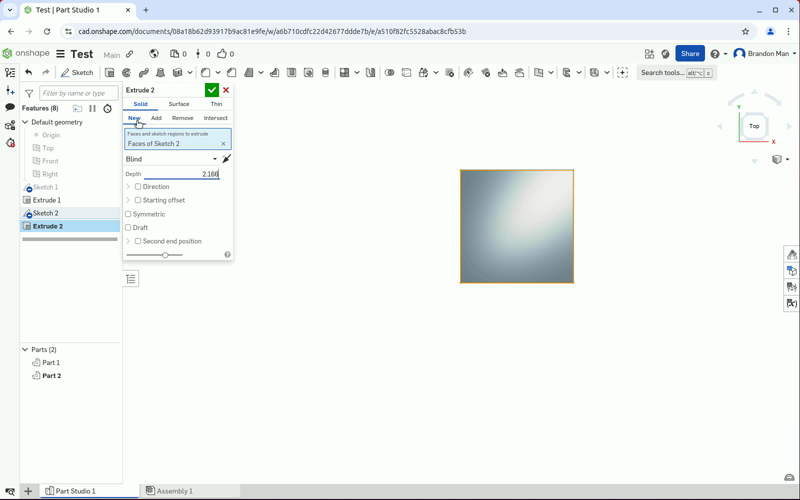
key(enter)
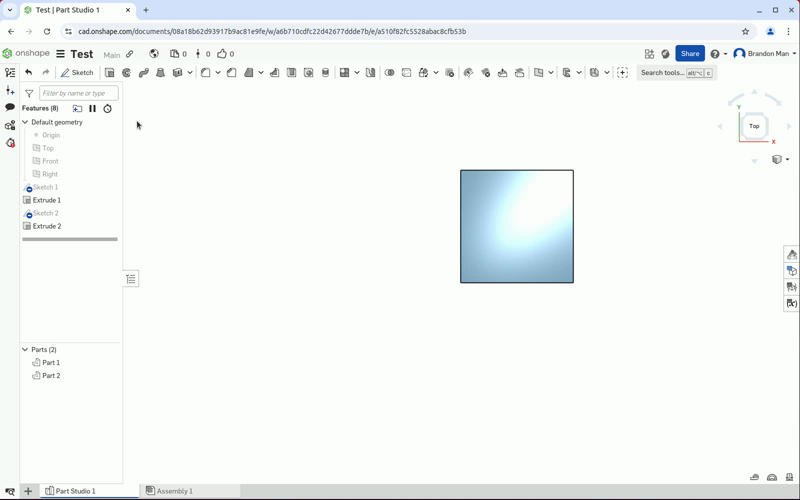
key(shift+h)
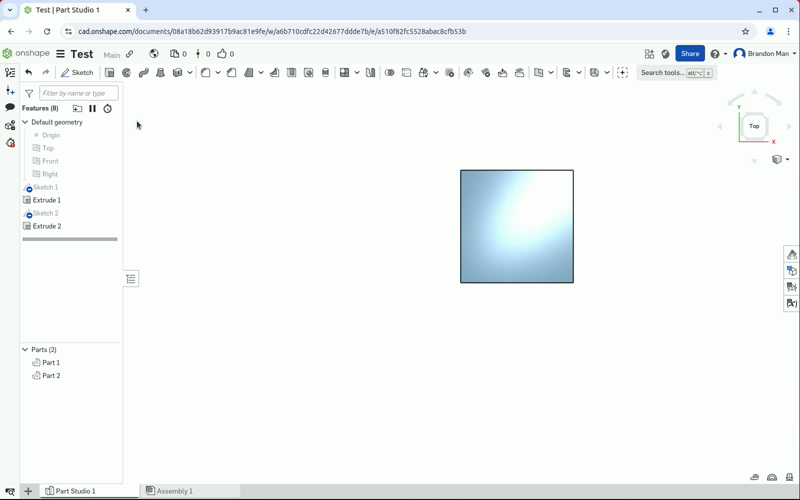
key(shift+h)
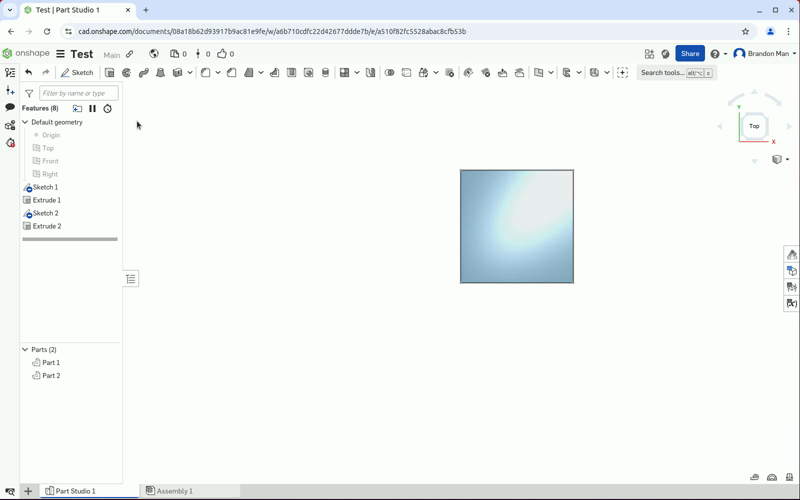
key(shift+7)
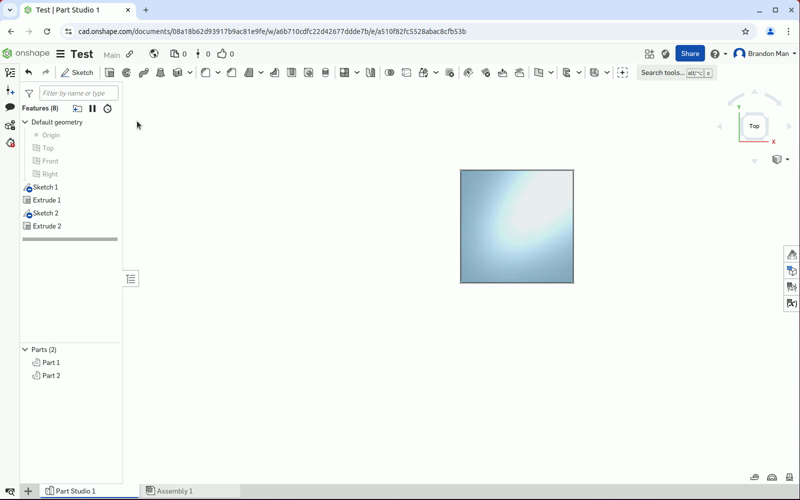
key(up, 3)
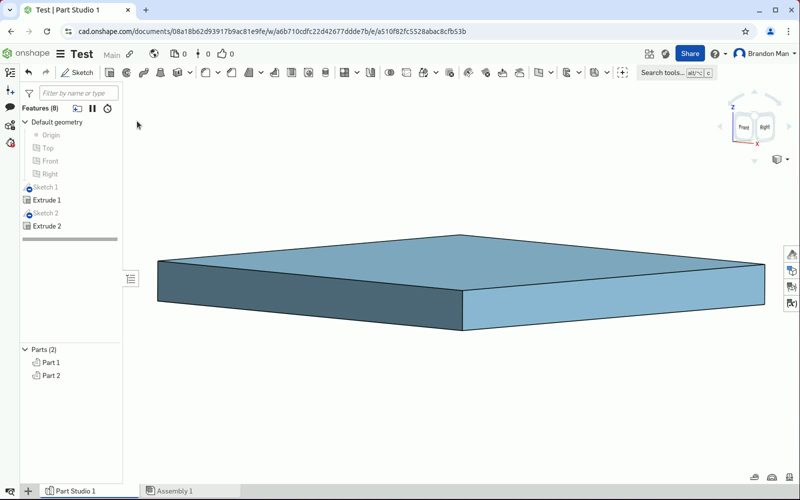
key(left, 3)
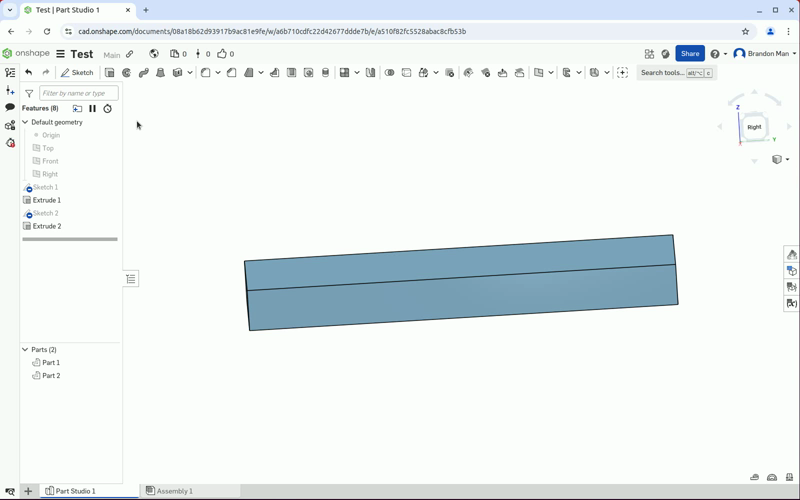
key(right, 3)
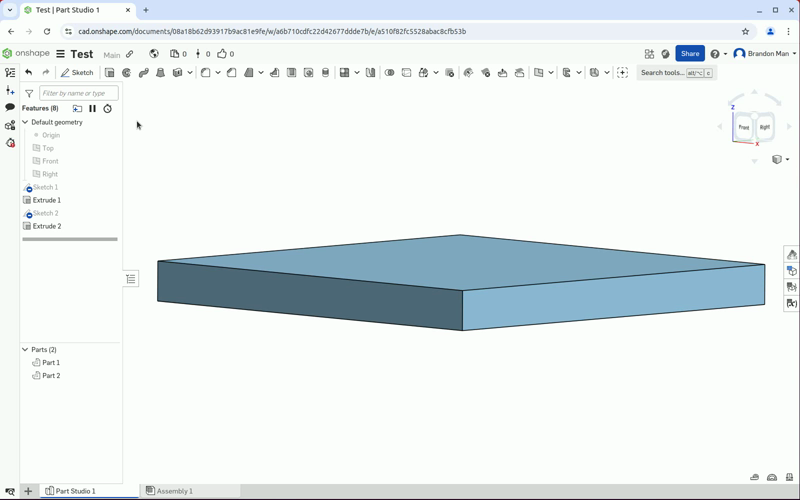
key(down, 3)
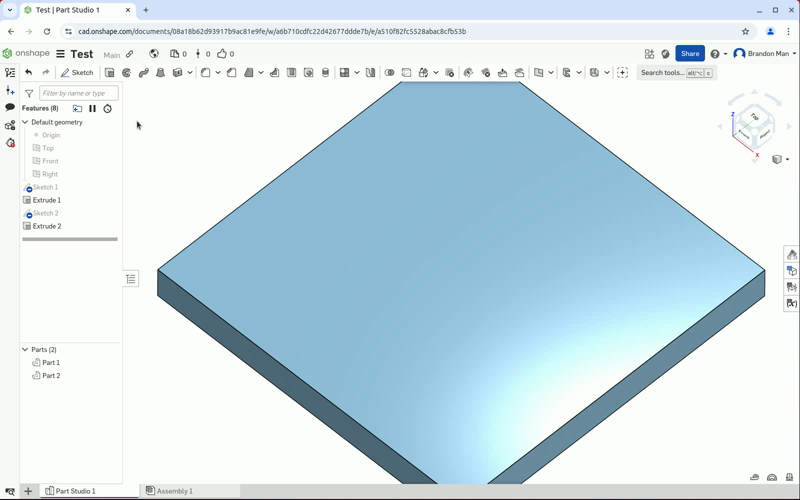
mouse_move(73, 189)
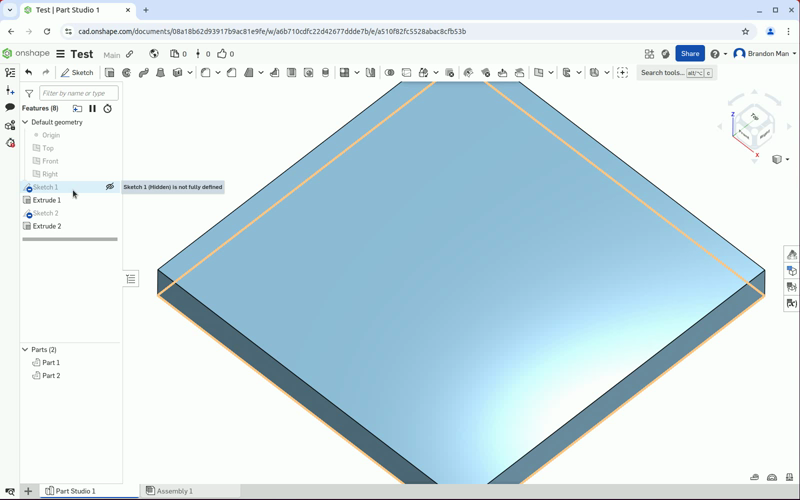
click(73, 189)